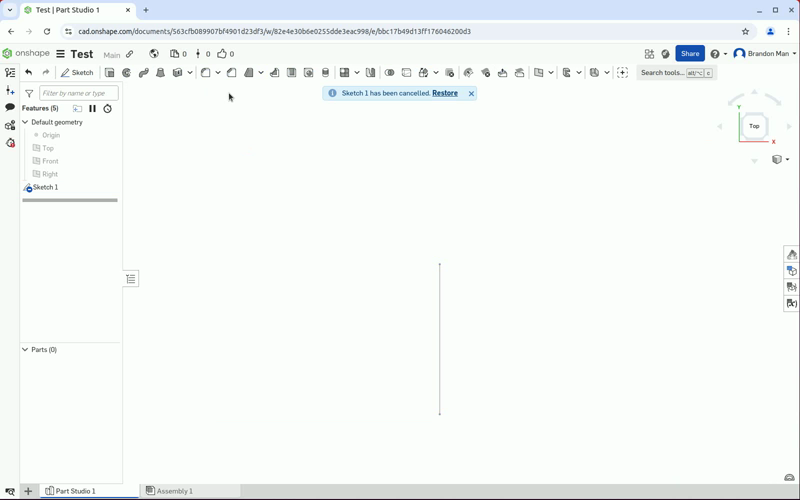
key(shift+h)
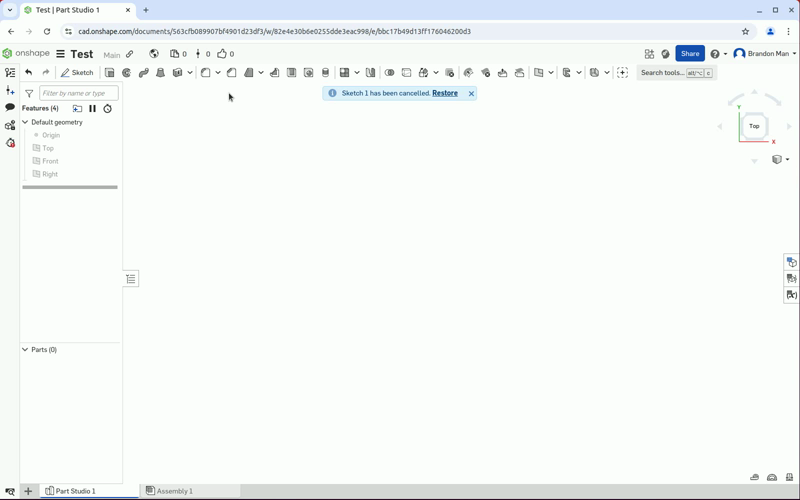
mouse_move(73, 352)
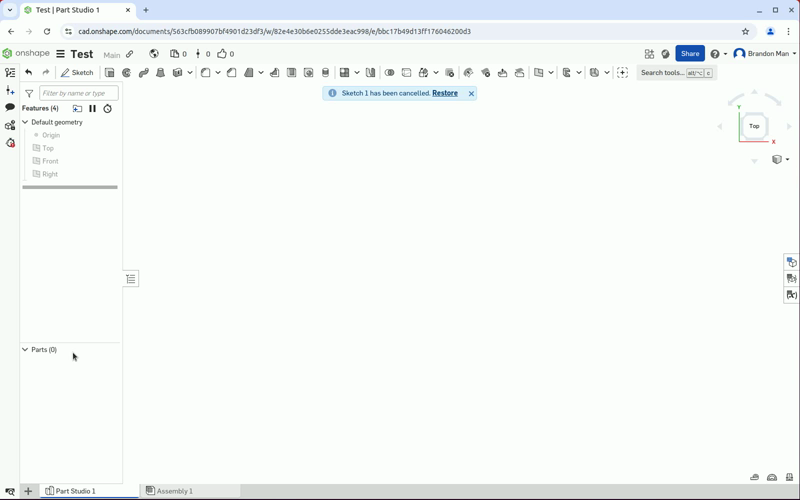
key(y)
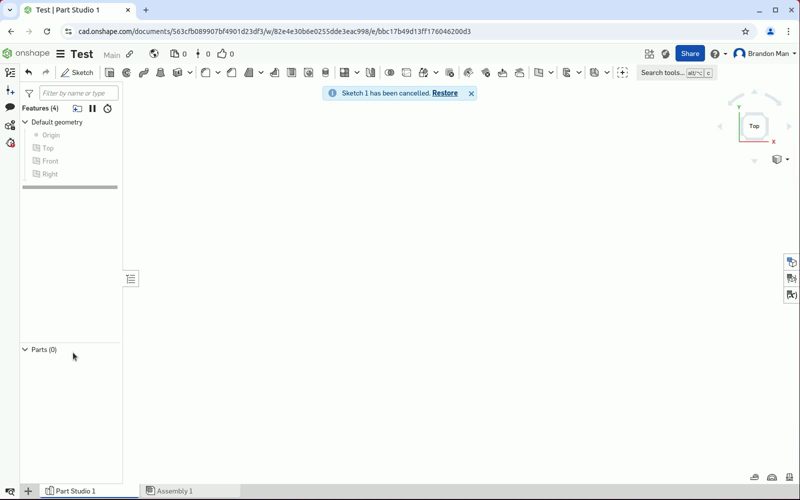
key(shift+p)
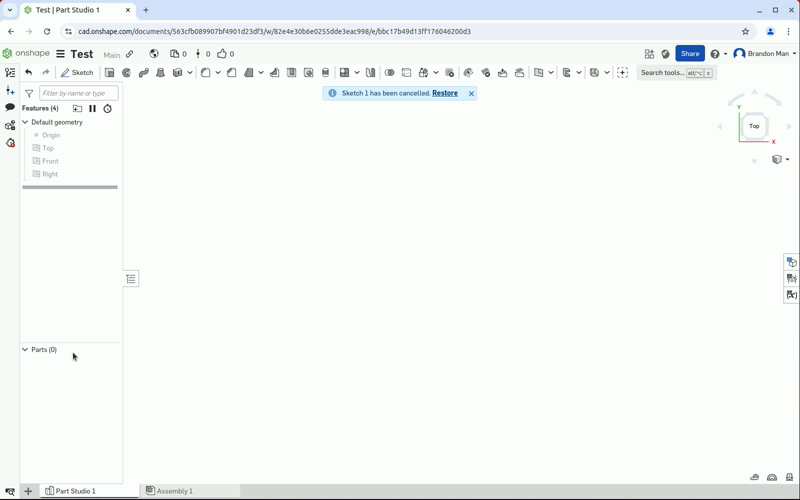
key(space)
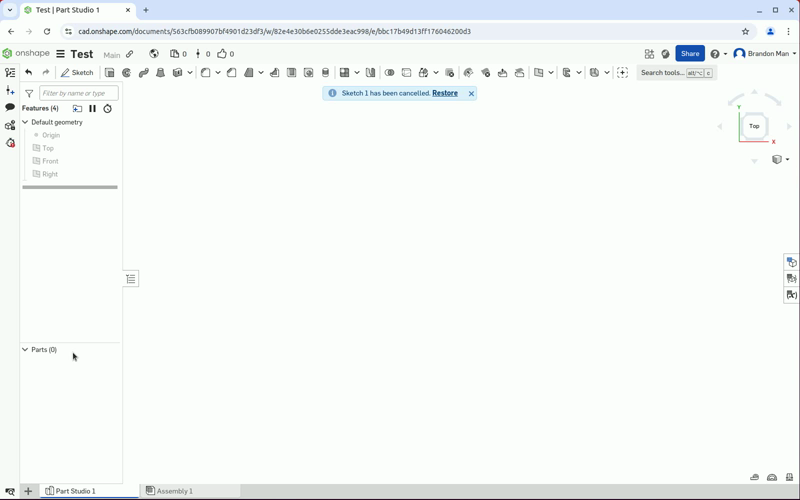
key_down(shift)
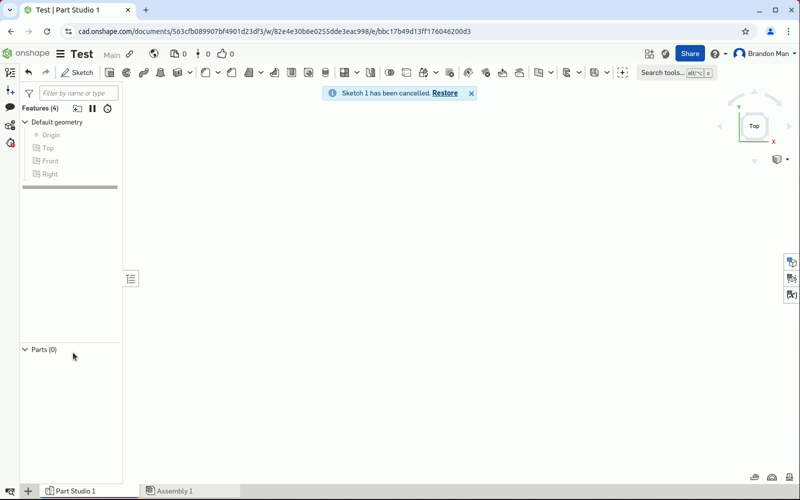
key(up)
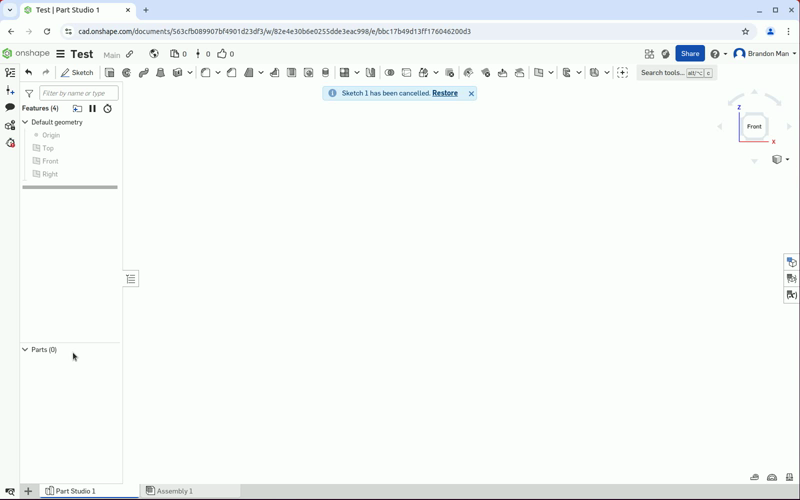
key_up(shift)
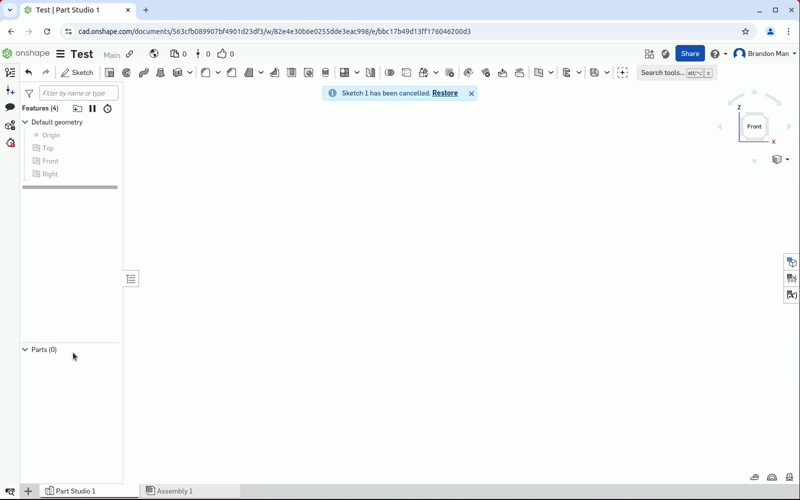
mouse_move(73, 352)
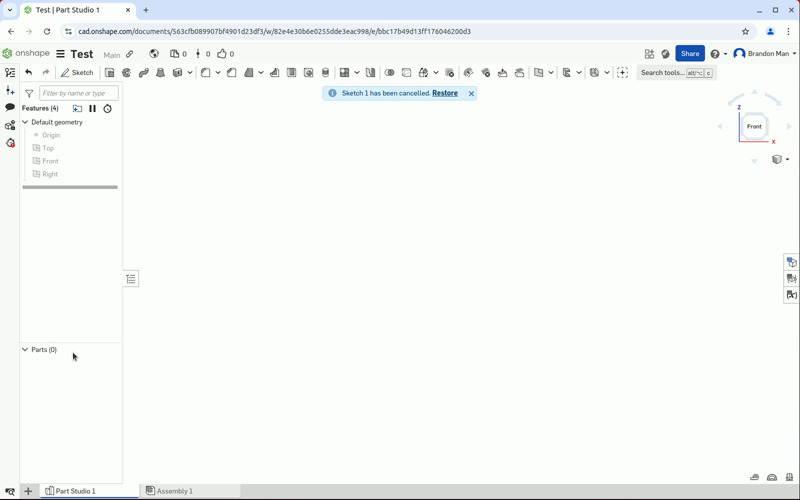
key(shift+y)
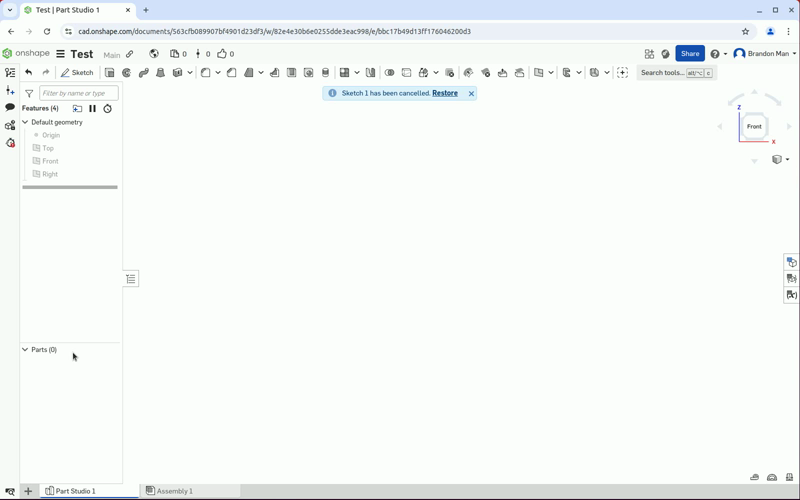
key(shift+s)
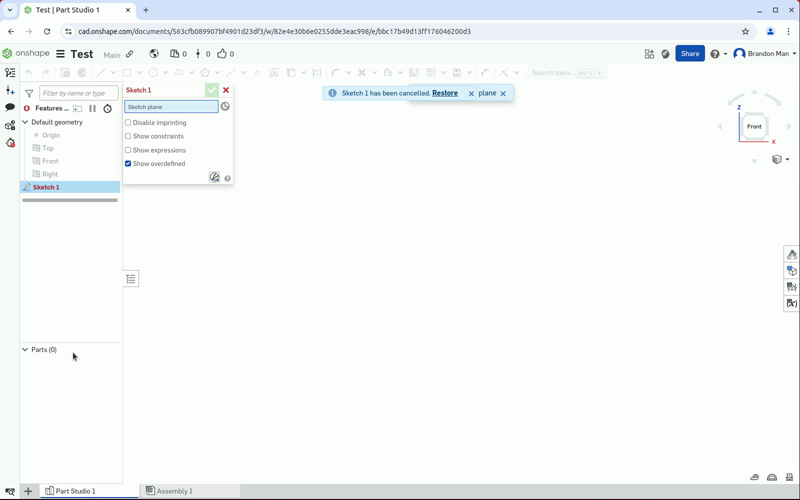
mouse_move(73, 163)
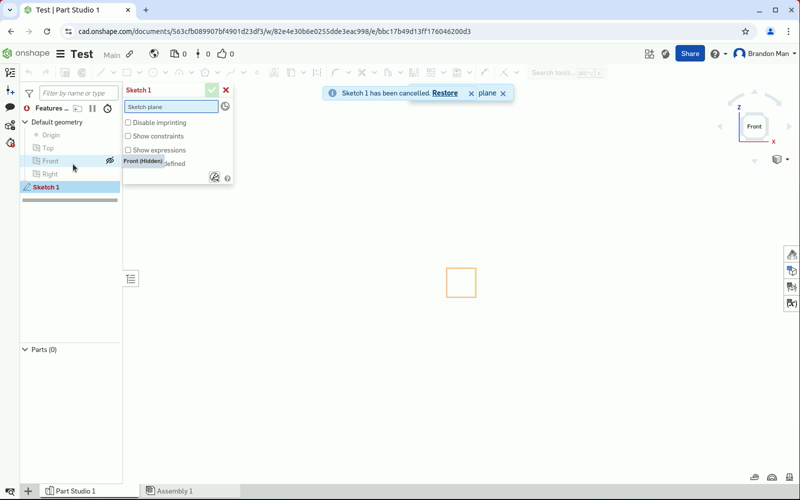
click(73, 163)
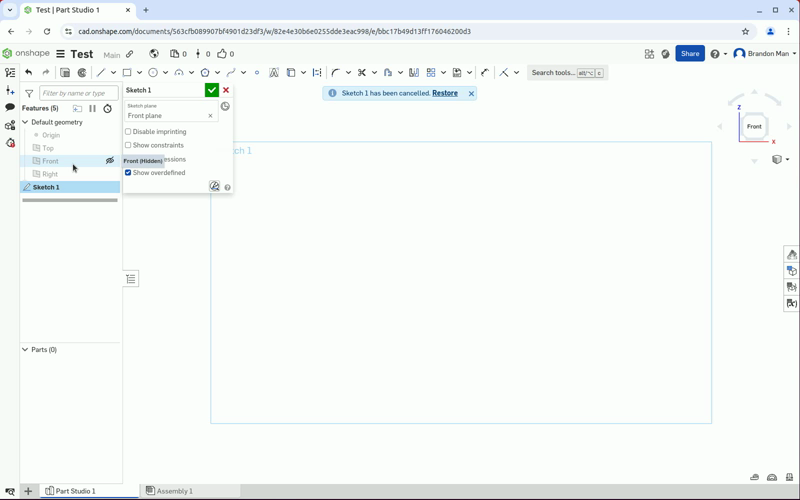
mouse_move(73, 352)
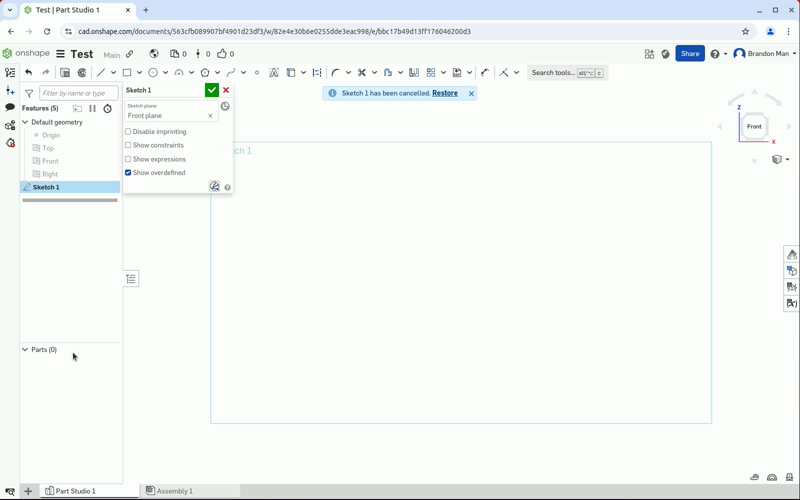
key(y)
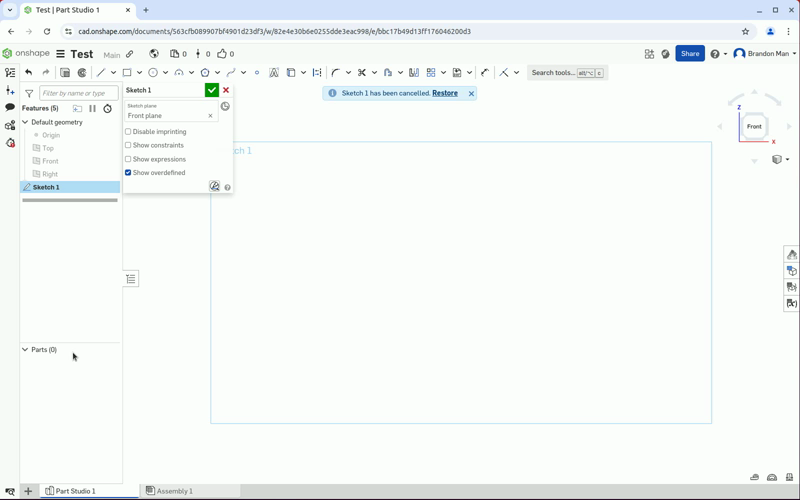
key(l)
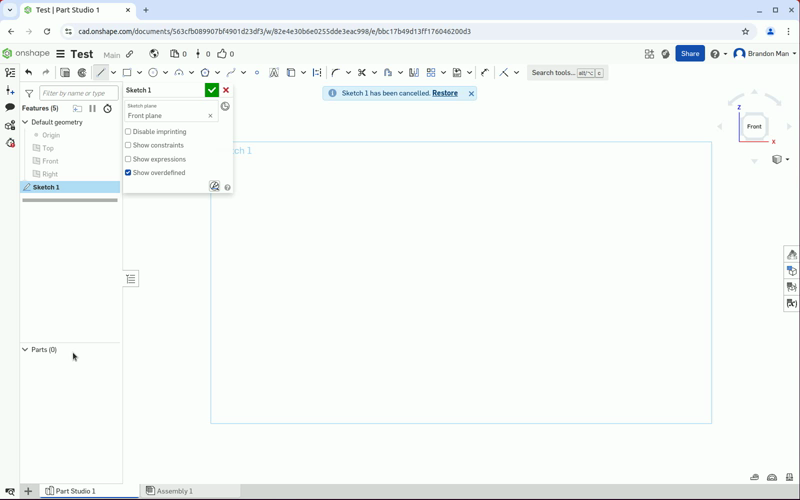
key_down(shift)
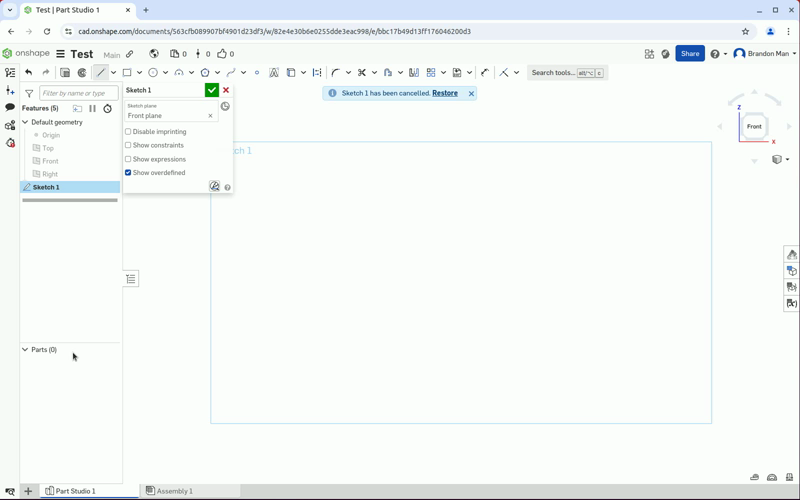
mouse_move(393, 395)
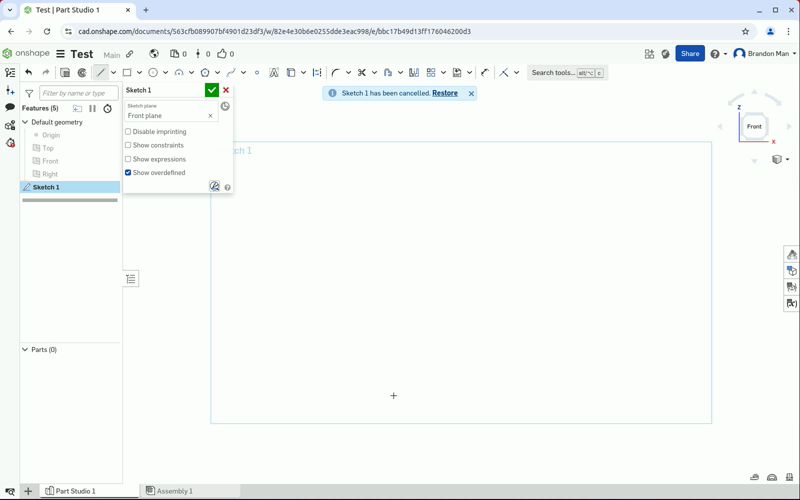
click(393, 395)
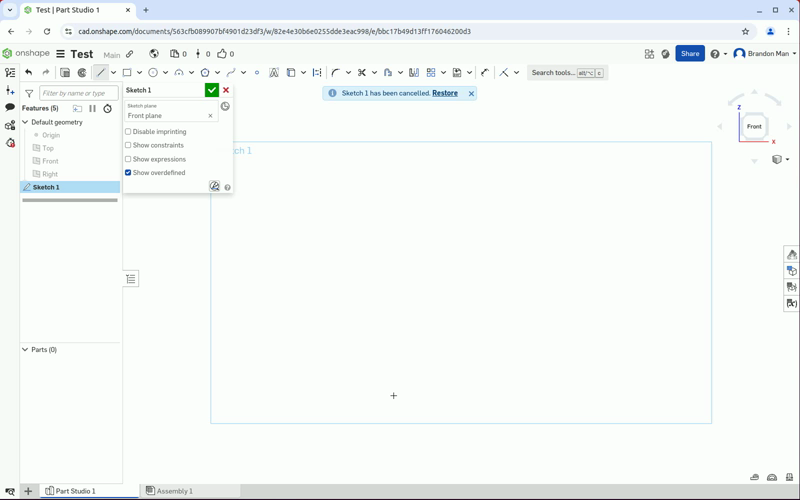
key_up(shift)
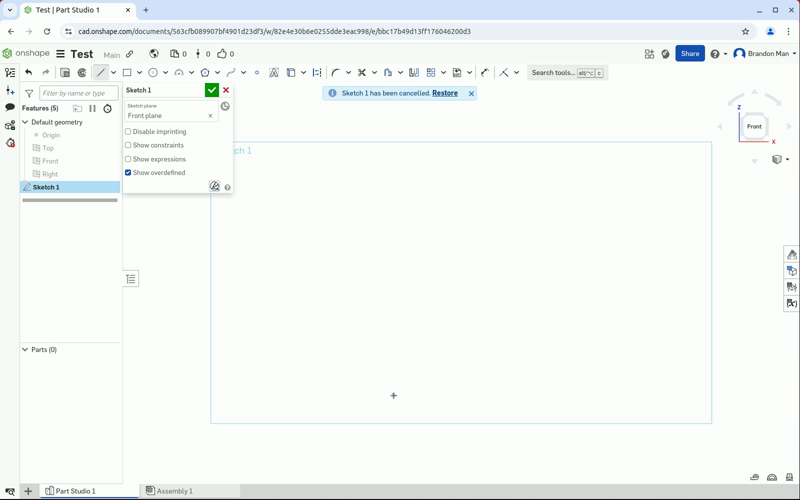
key_down(shift)
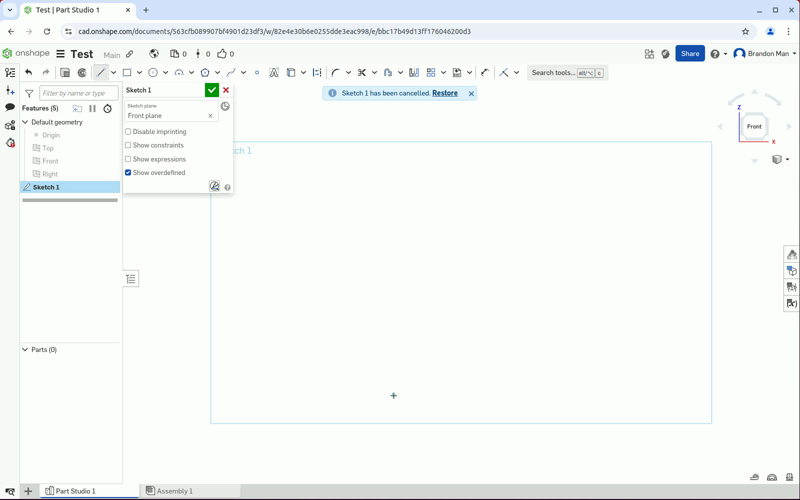
mouse_move(506, 395)
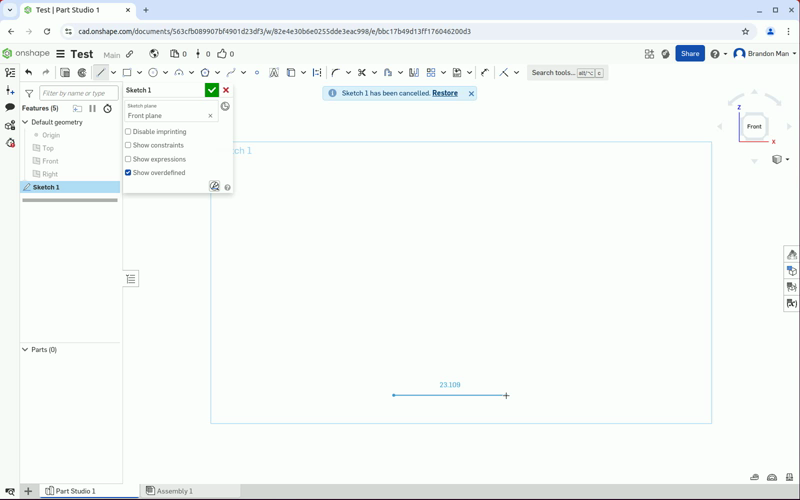
click(506, 395)
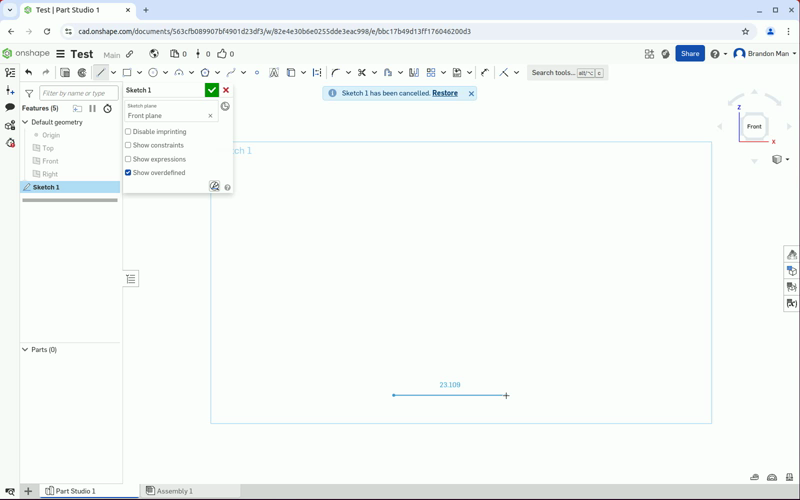
key_up(shift)
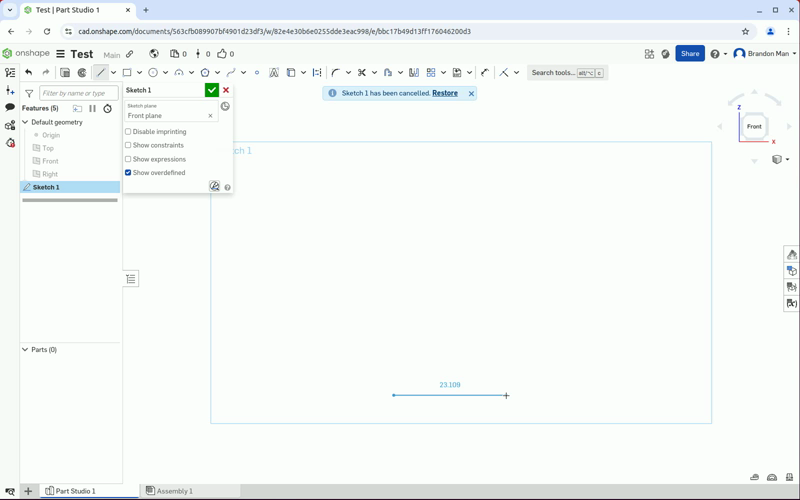
key_down(shift)
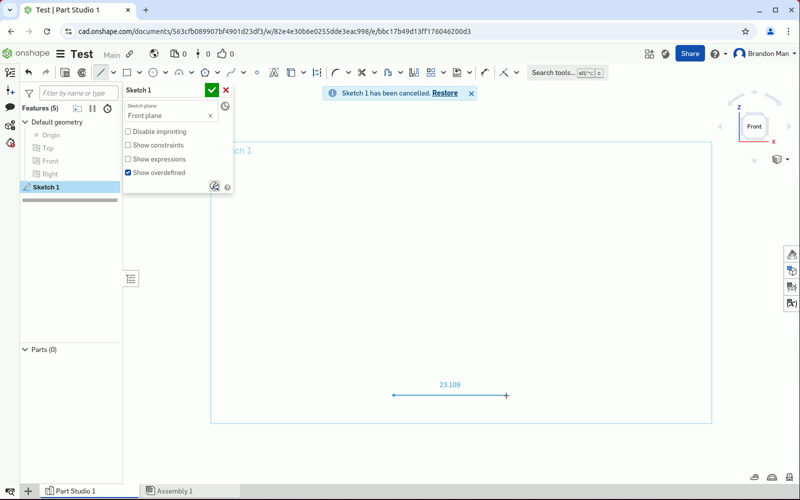
mouse_move(506, 205)
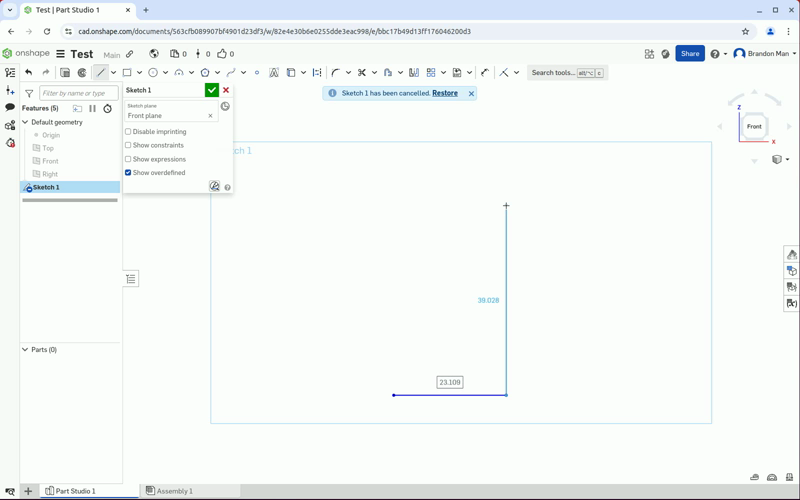
click(506, 205)
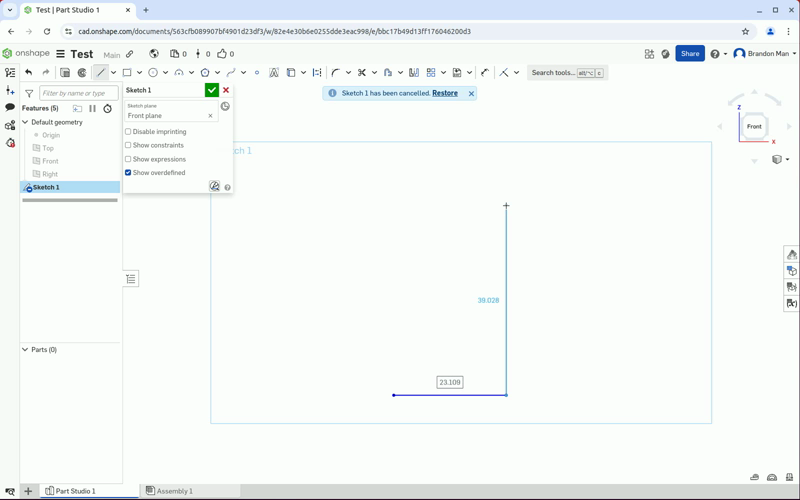
key_up(shift)
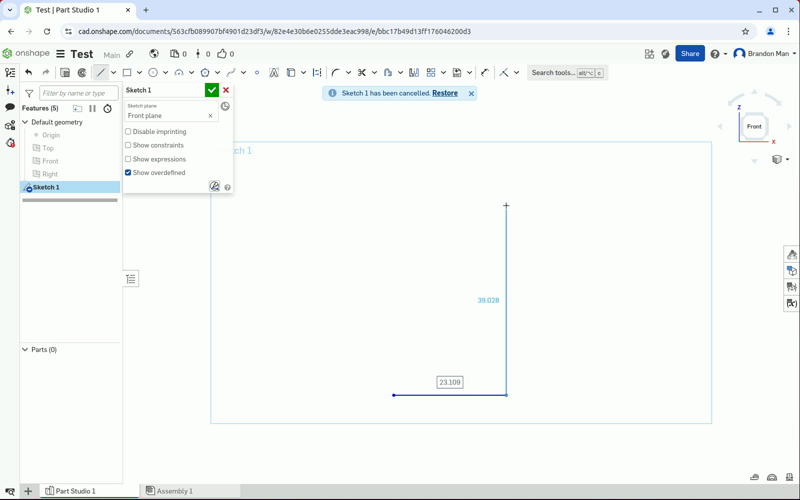
key_down(shift)
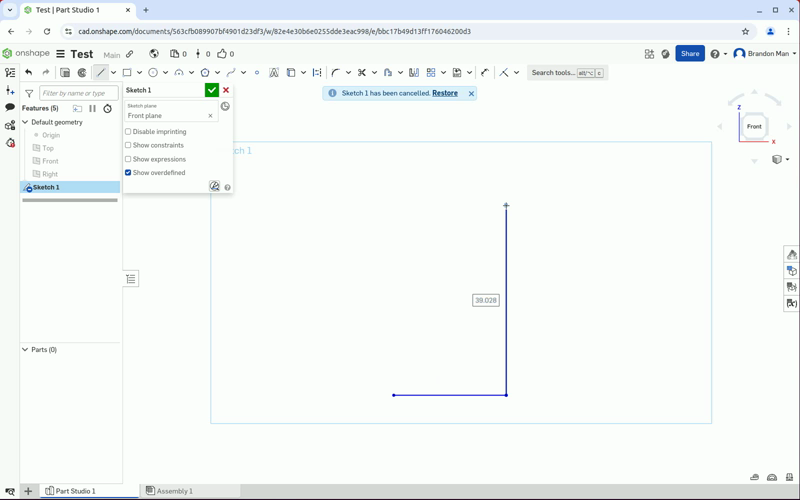
mouse_move(393, 205)
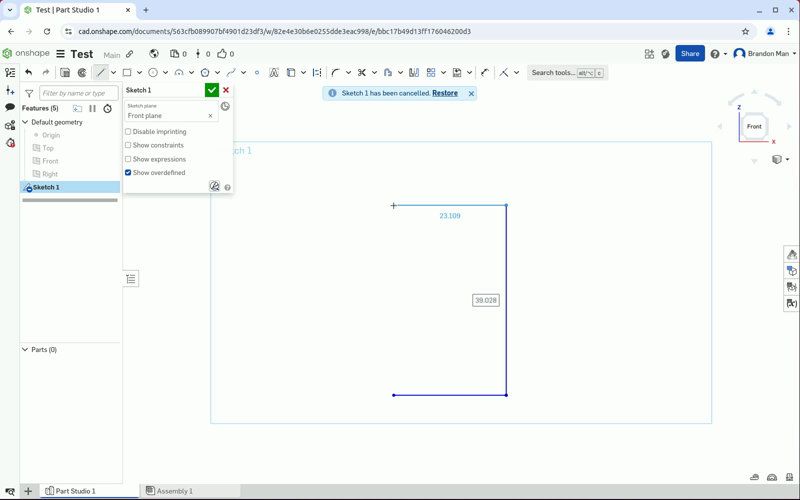
click(393, 205)
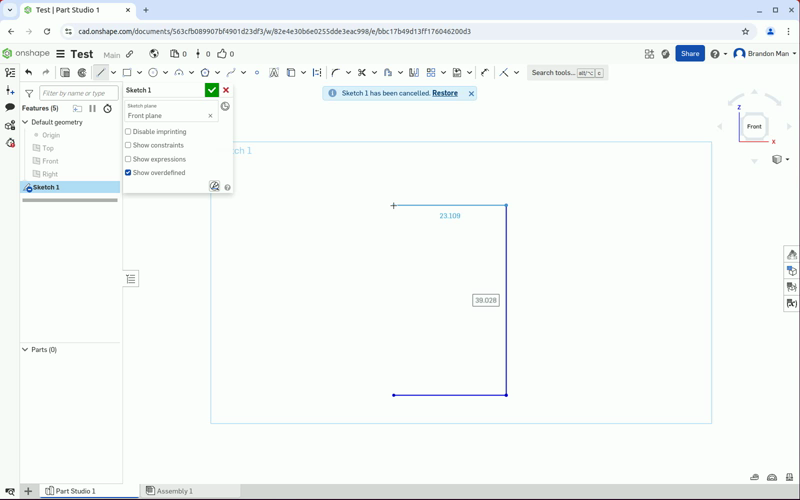
key_up(shift)
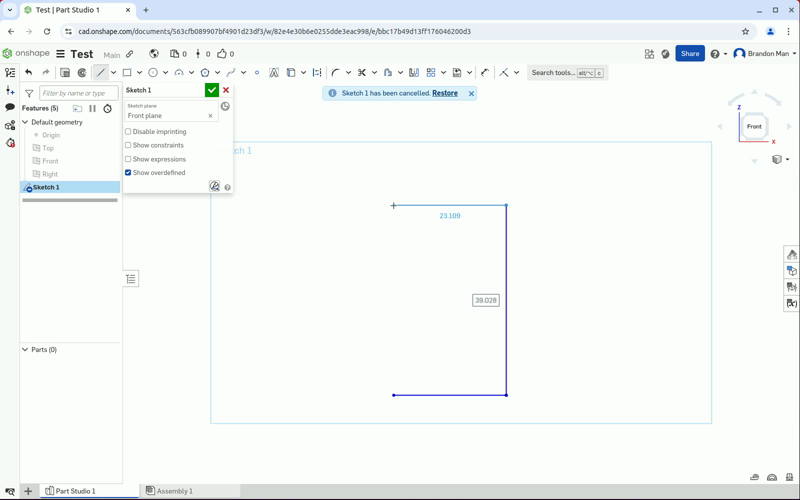
key_down(shift)
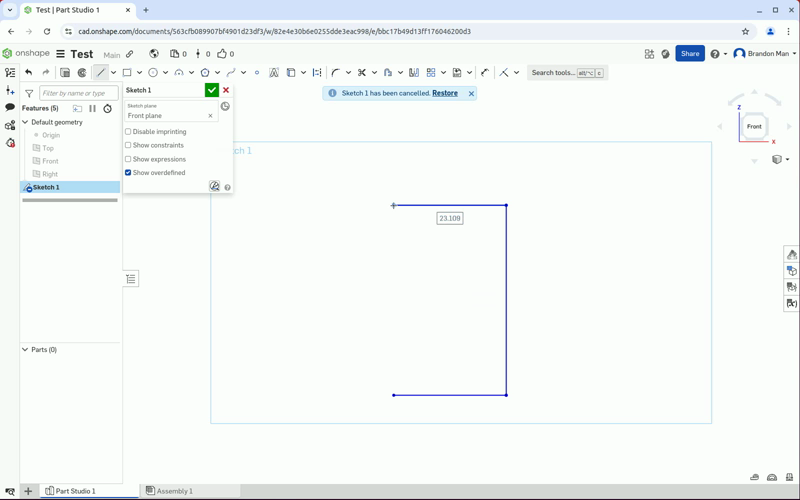
mouse_move(393, 395)
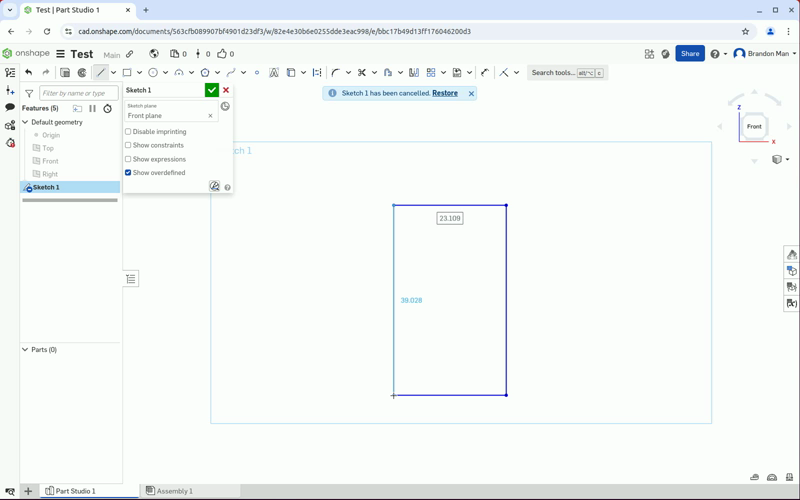
key_up(shift)
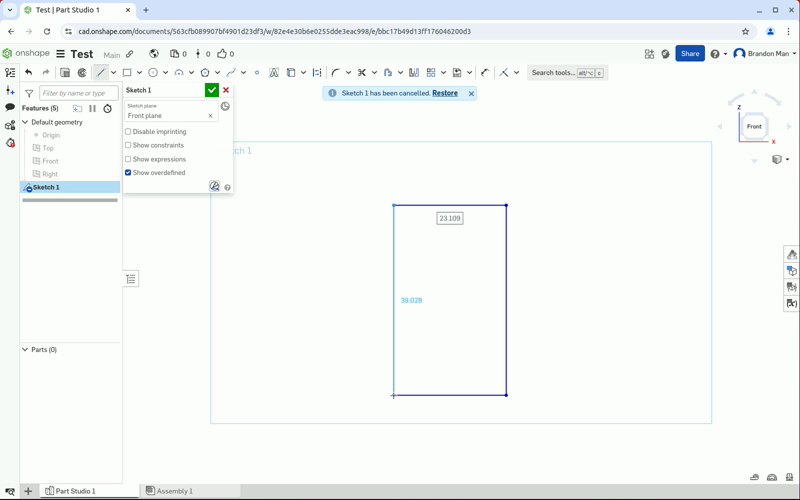
click(393, 395)
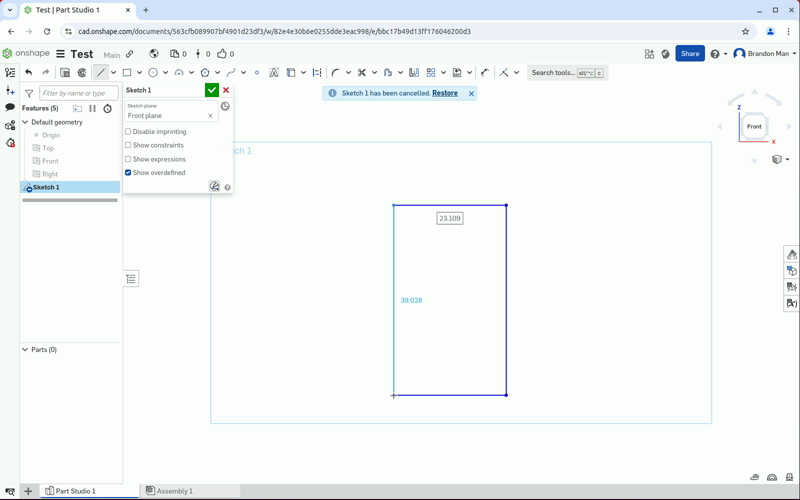
key(esc)
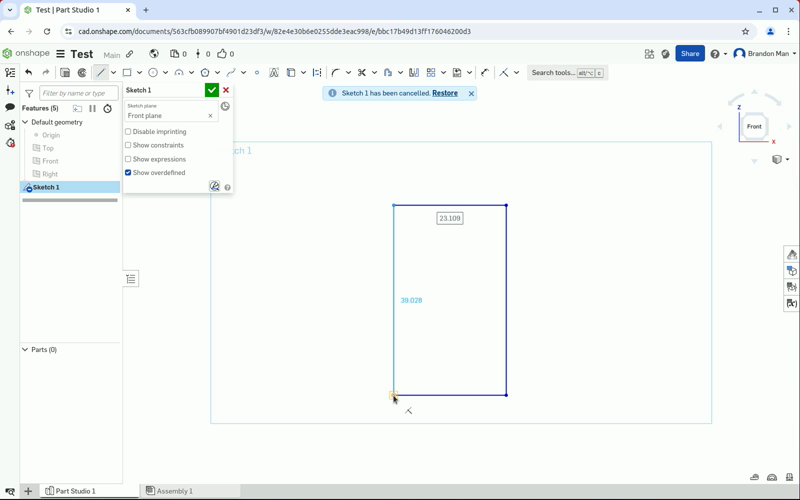
mouse_move(481, 281)
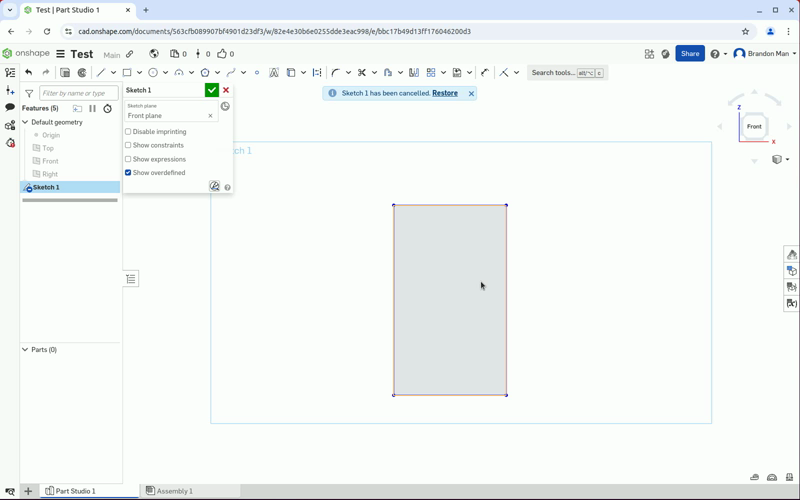
click(481, 281)
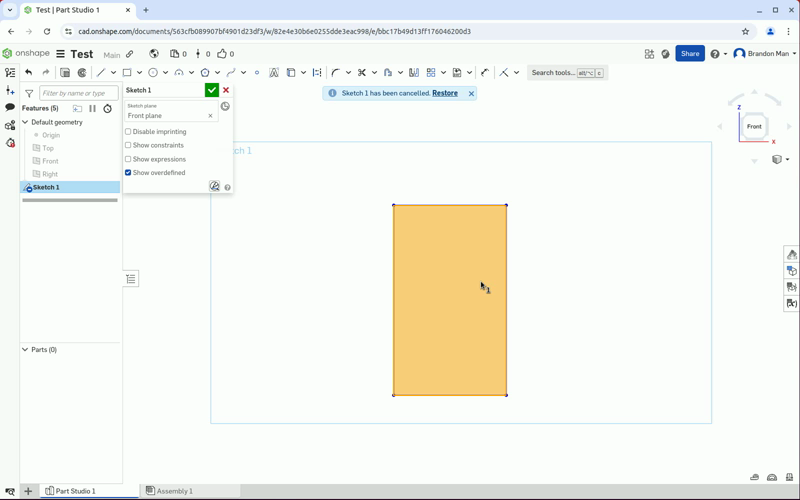
mouse_move(73, 352)
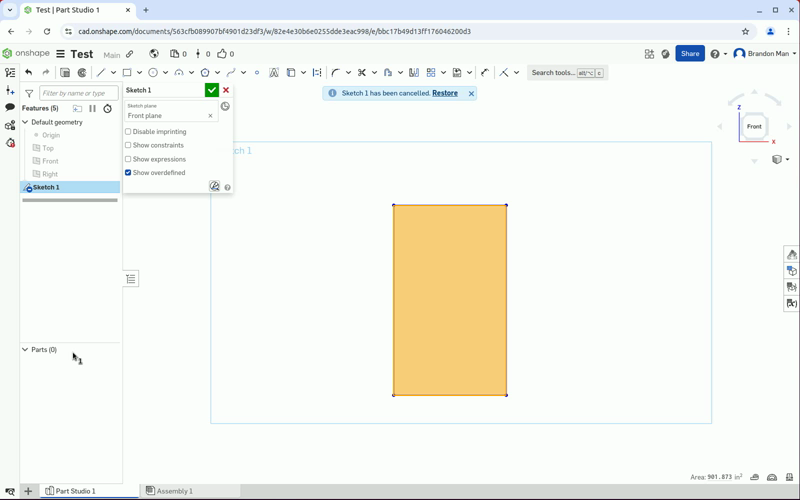
key(shift+y)
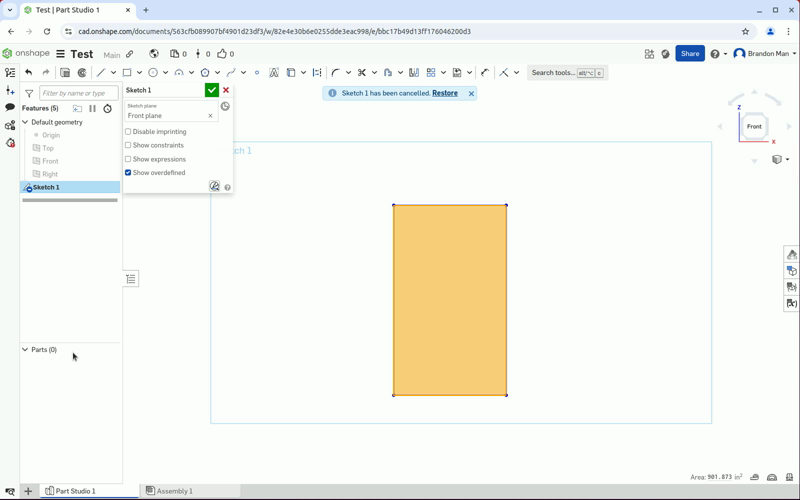
key(shift+e)
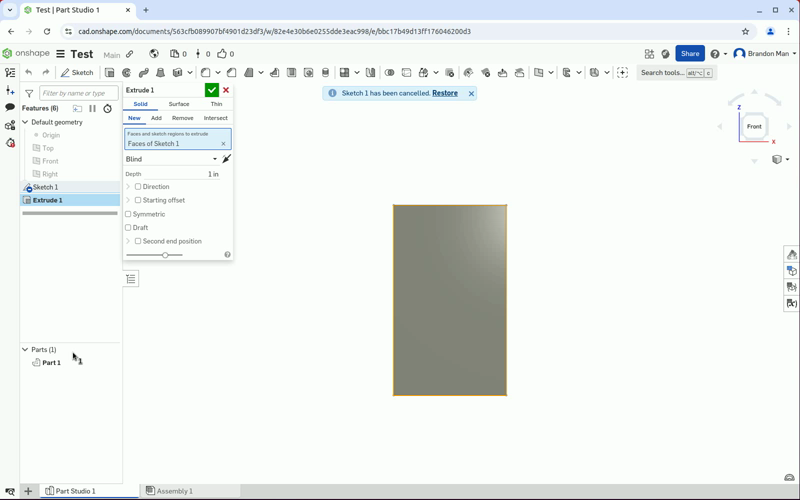
mouse_move(143, 106)
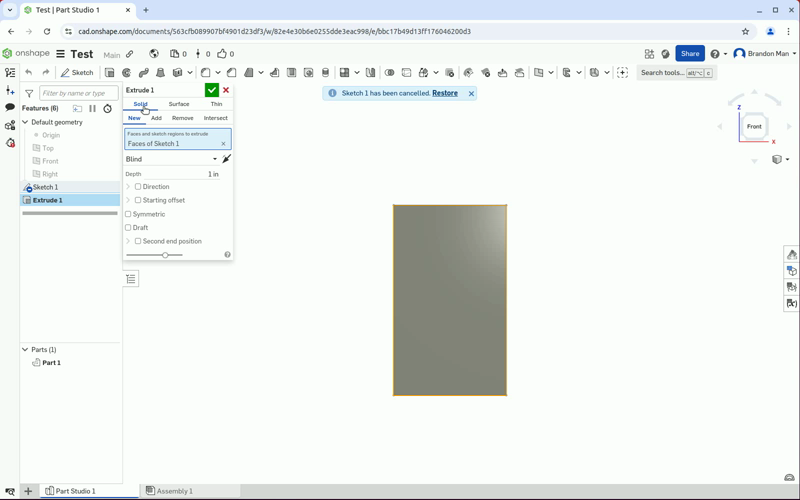
click(143, 106)
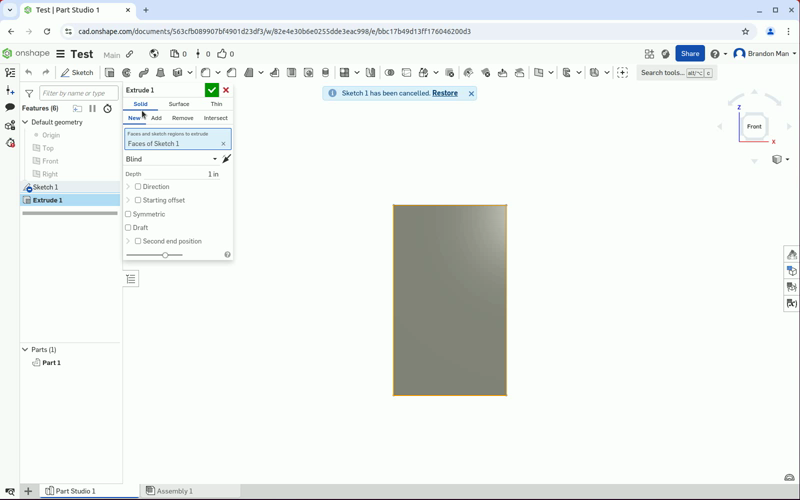
mouse_move(137, 120)
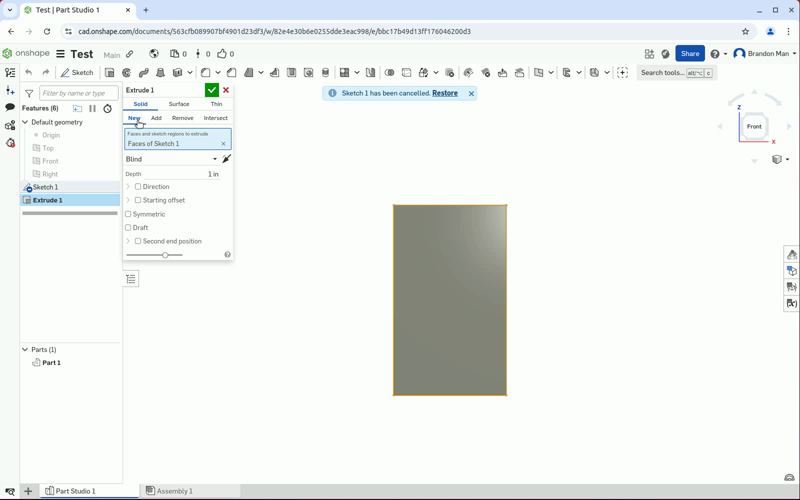
click(137, 120)
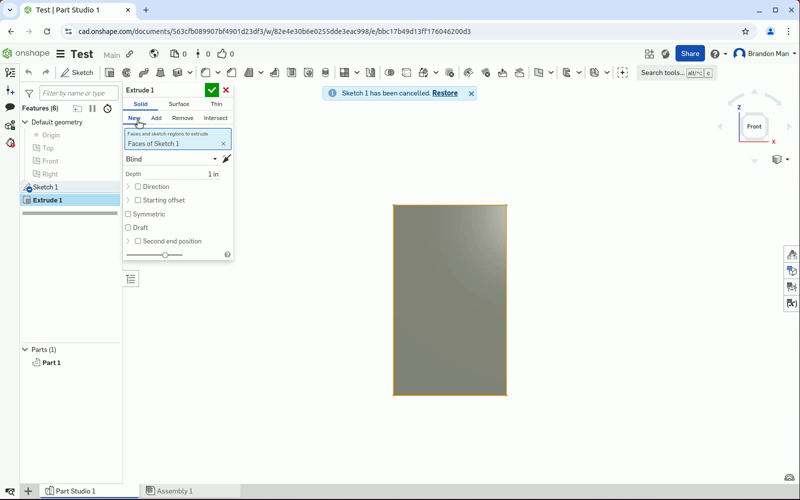
key(tab, 4)
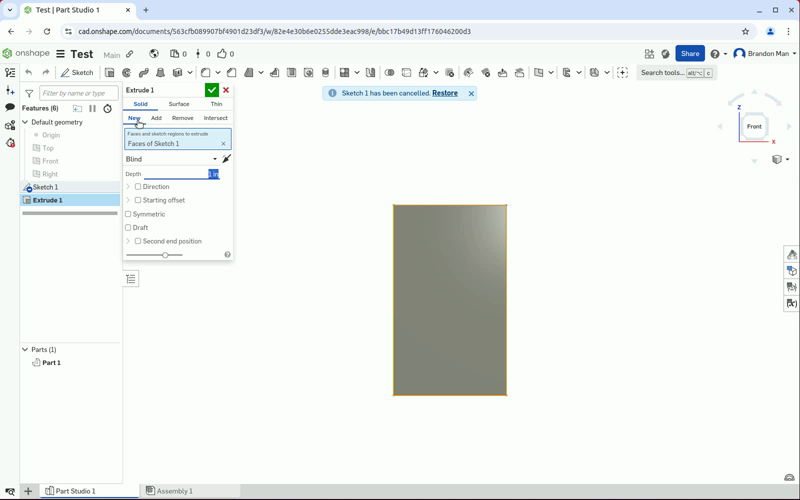
text(18.294)
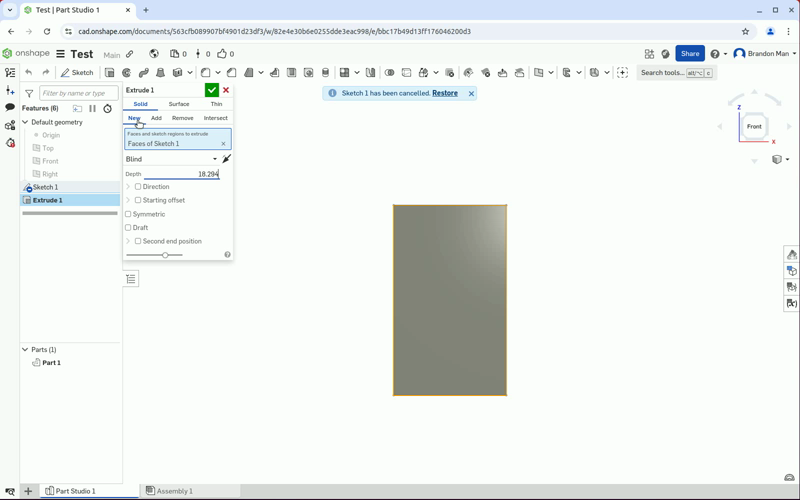
key(enter)
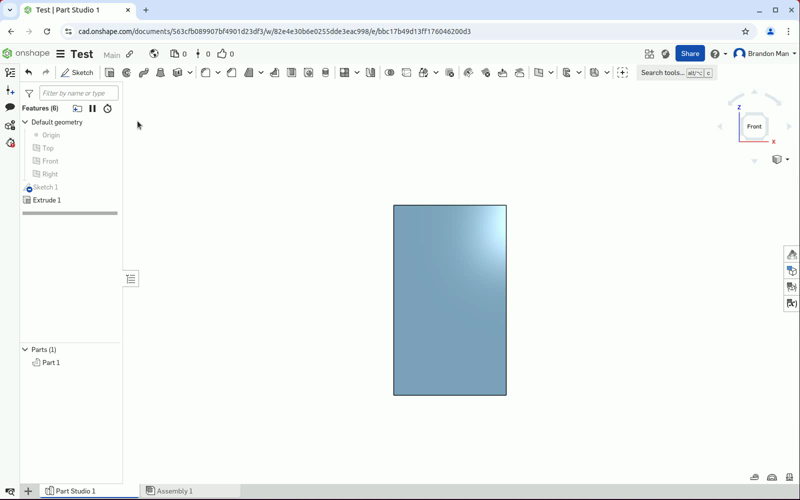
key(shift+h)
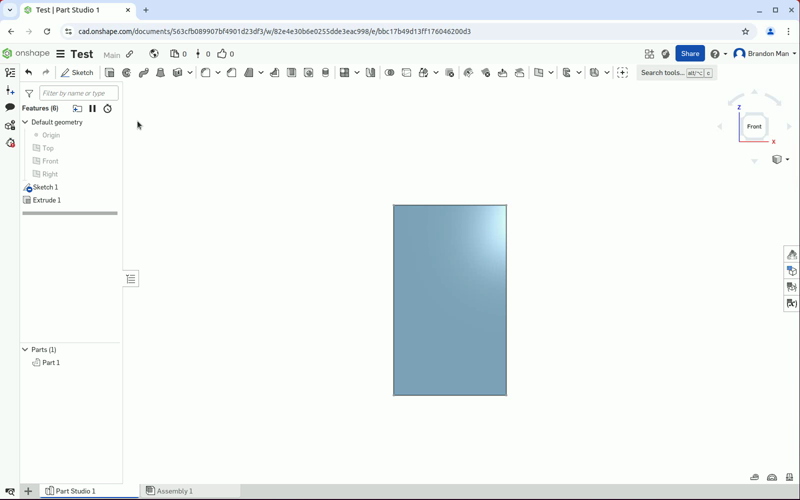
key(shift+h)
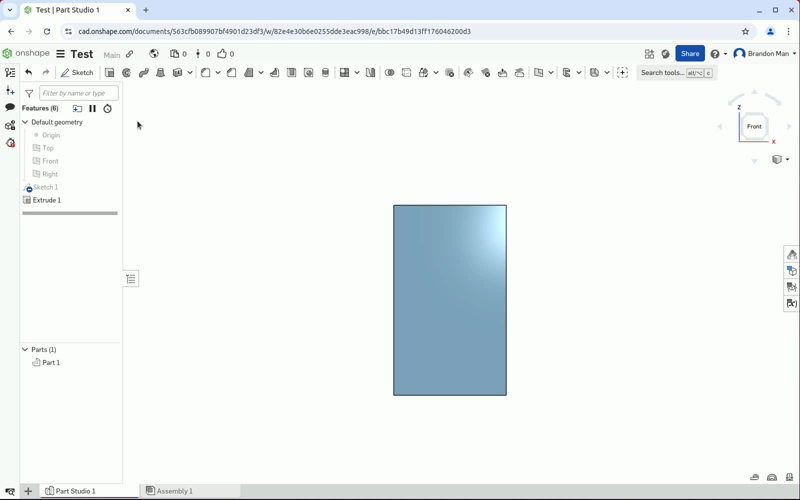
mouse_move(73, 189)
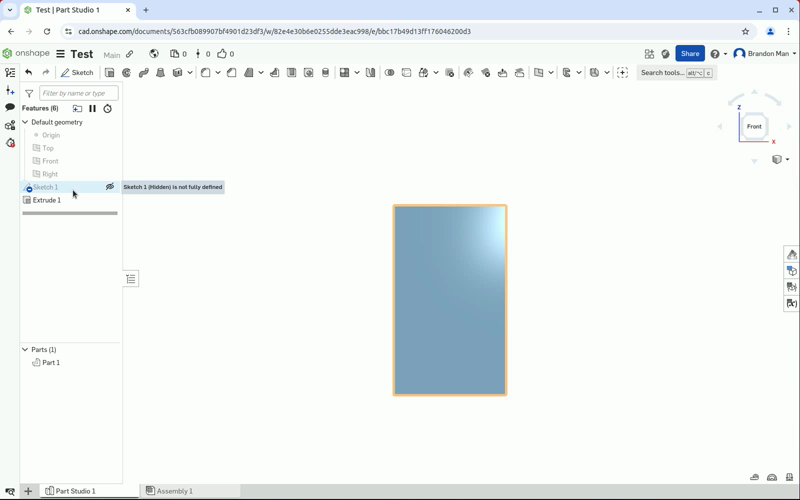
click(73, 189)
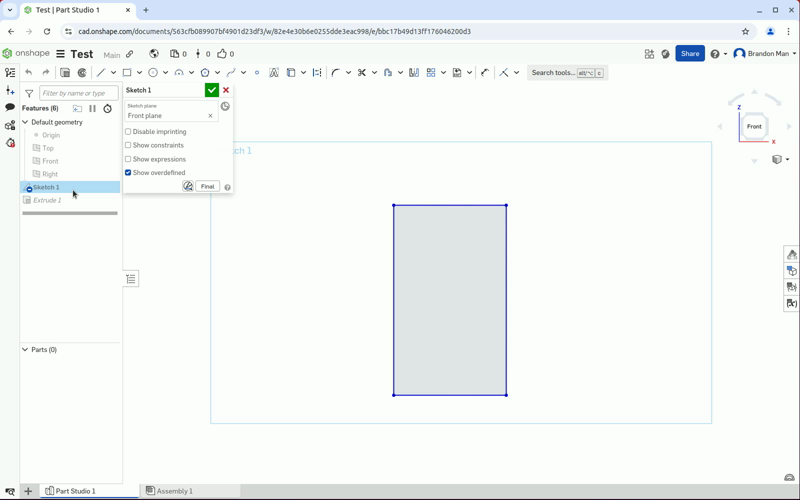
mouse_move(229, 92)
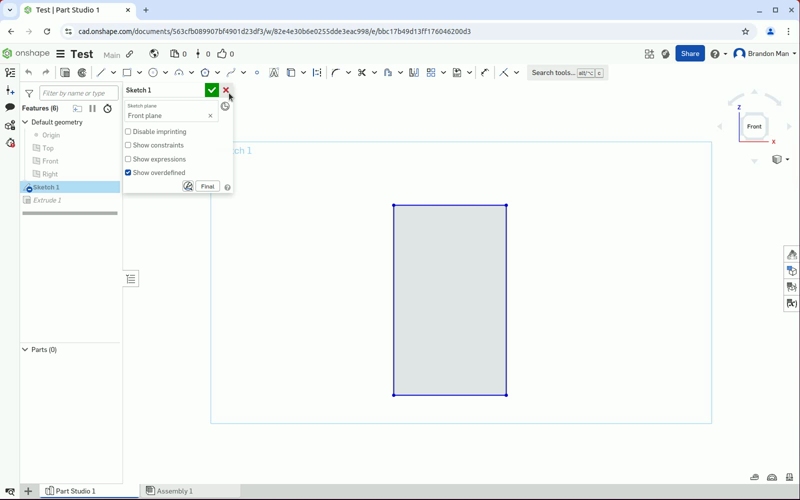
click(229, 92)
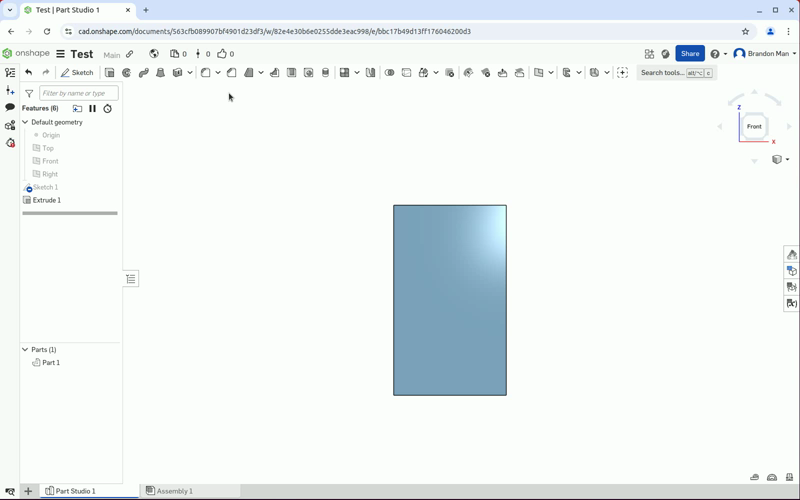
mouse_move(541, 75)
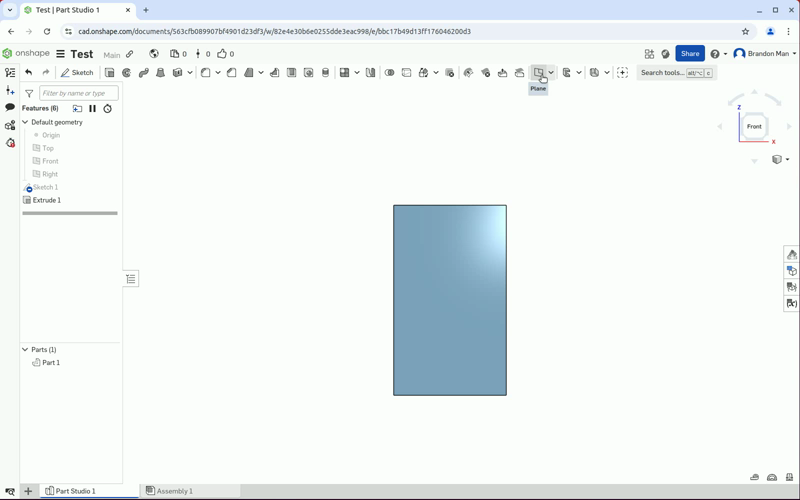
click(541, 75)
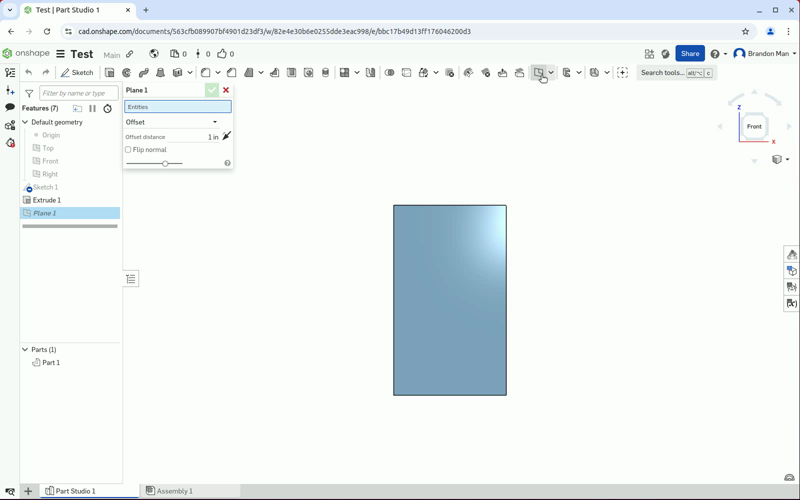
mouse_move(73, 163)
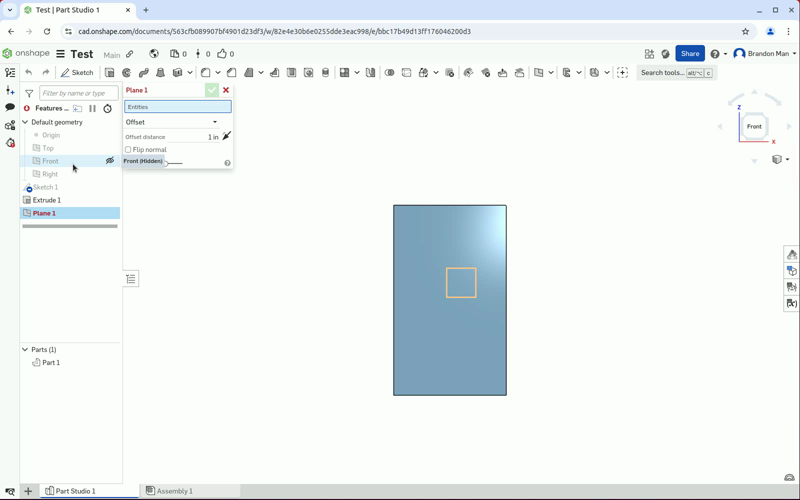
click(73, 163)
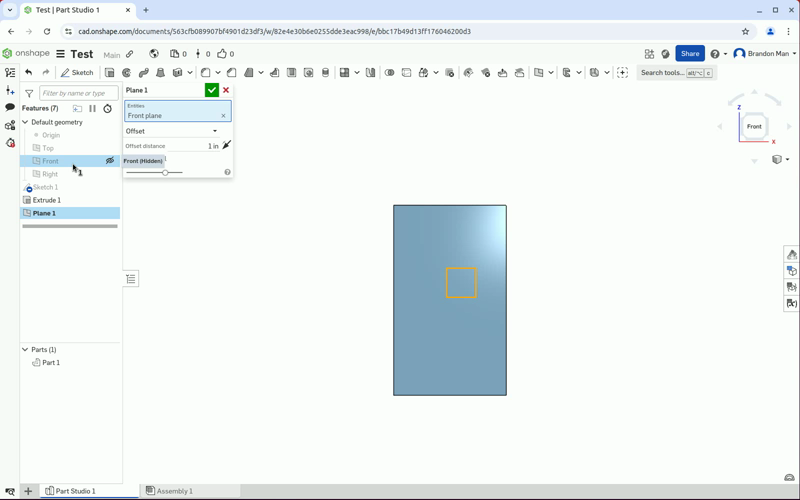
key(tab, 2)
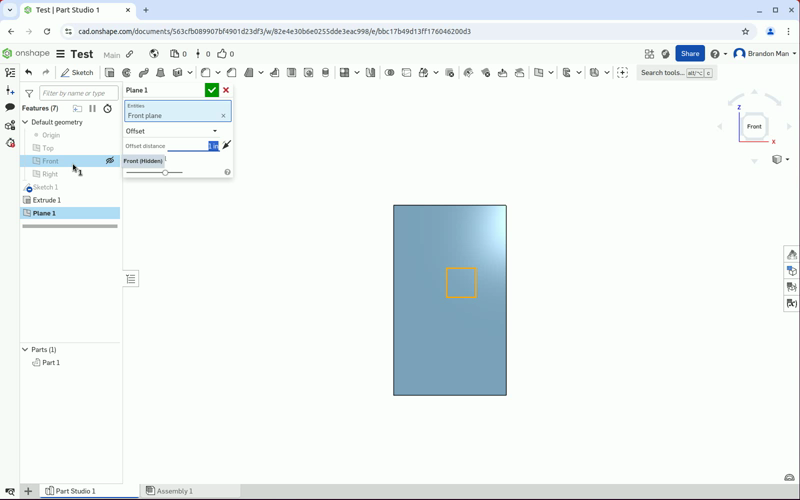
text(18.302)
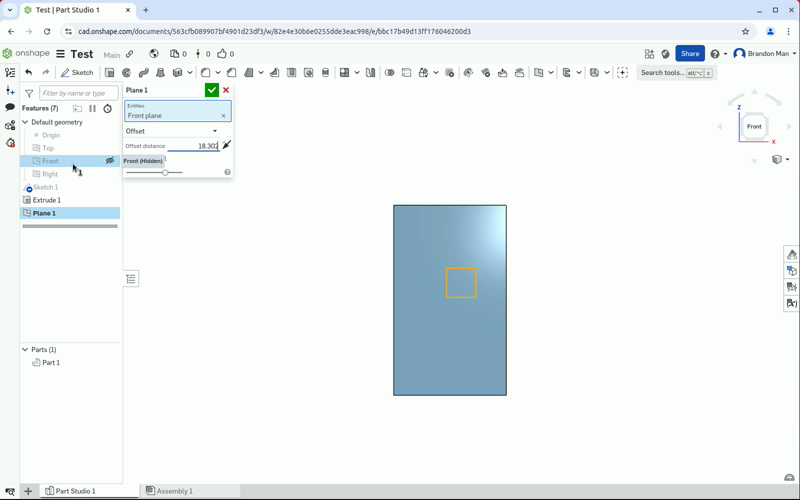
key(enter, 2)
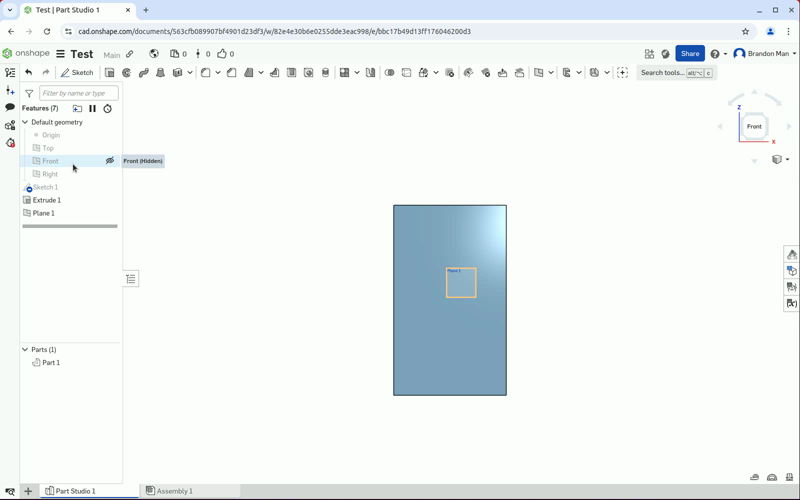
key(shift+s)
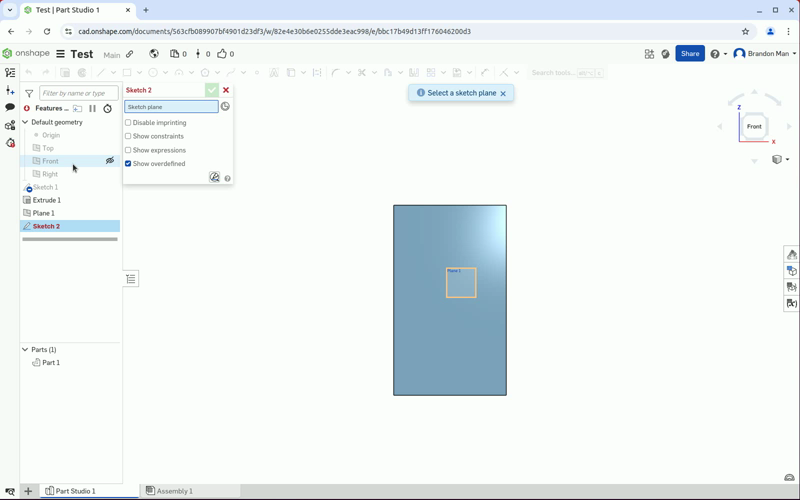
mouse_move(73, 215)
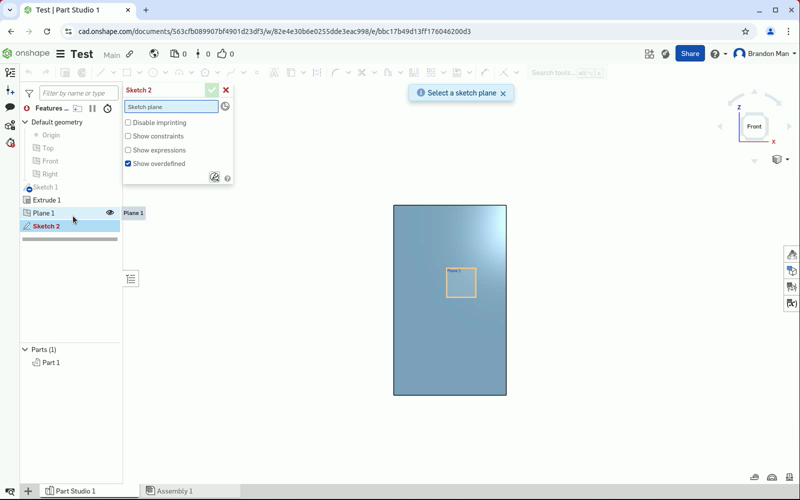
click(73, 215)
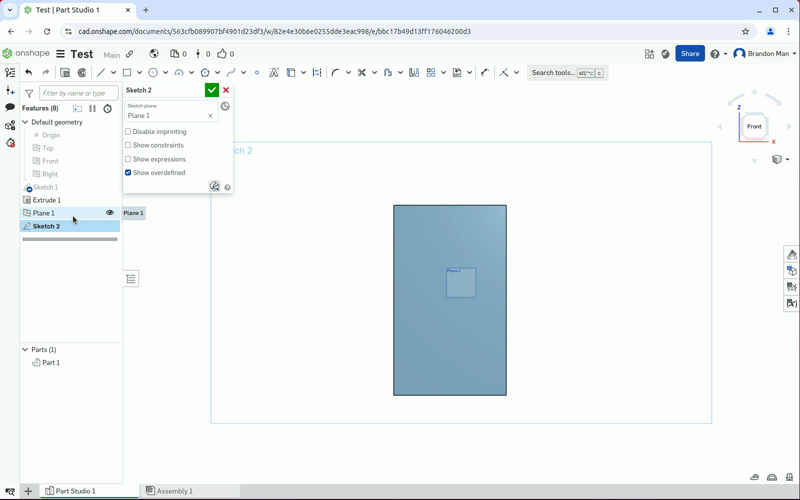
mouse_move(73, 352)
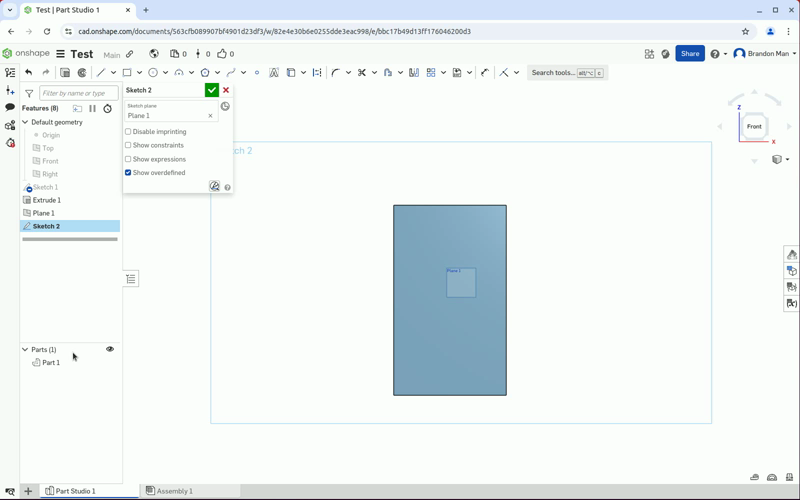
key(y)
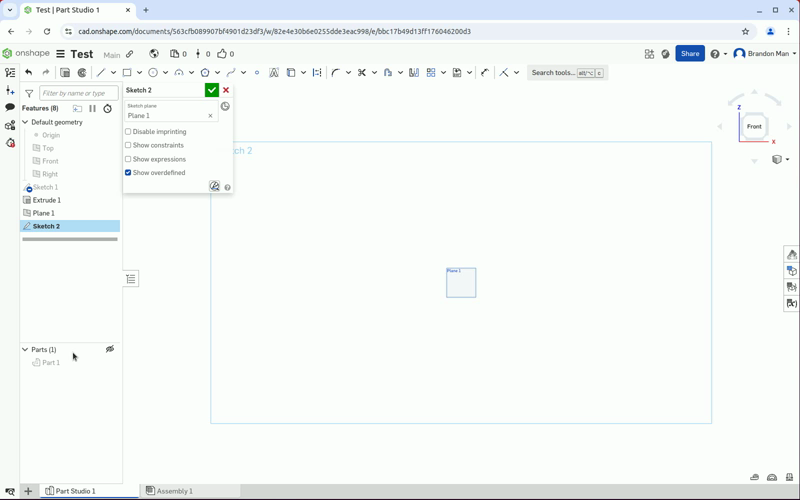
key(l)
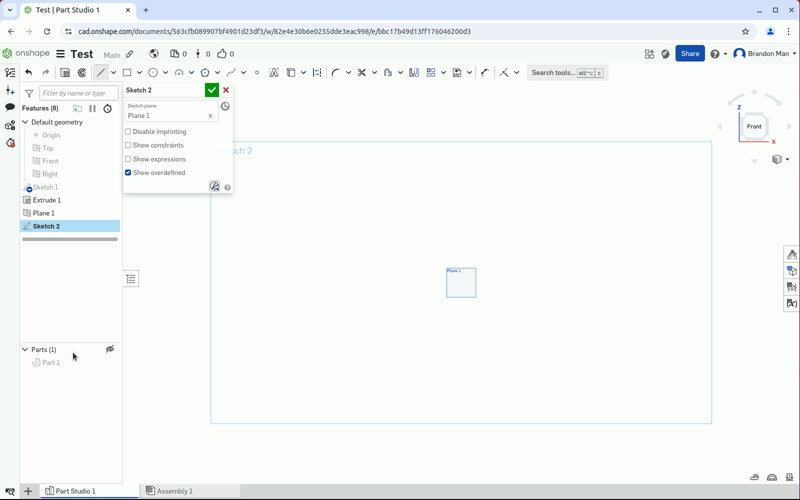
key_down(shift)
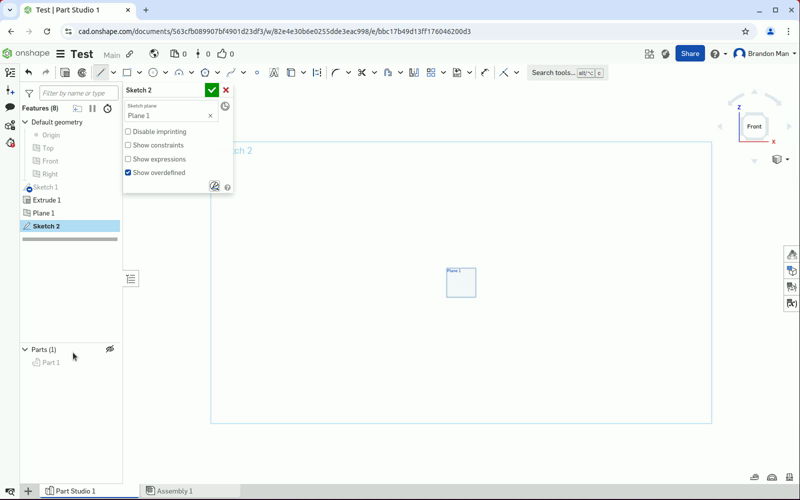
mouse_move(405, 384)
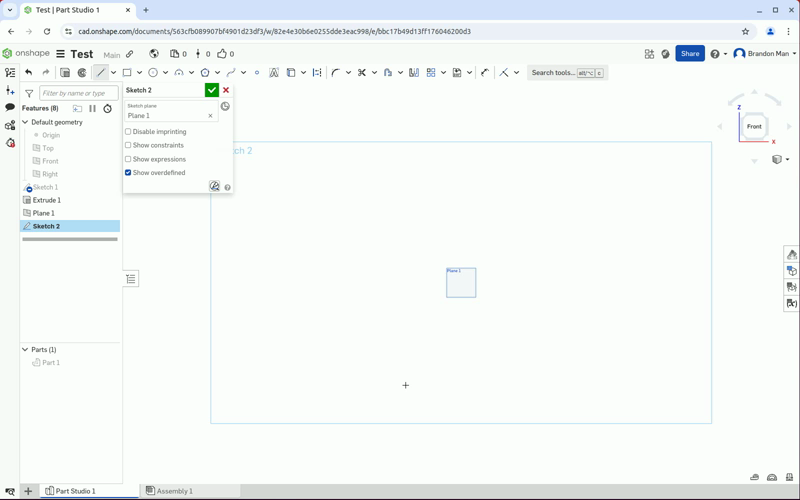
click(405, 384)
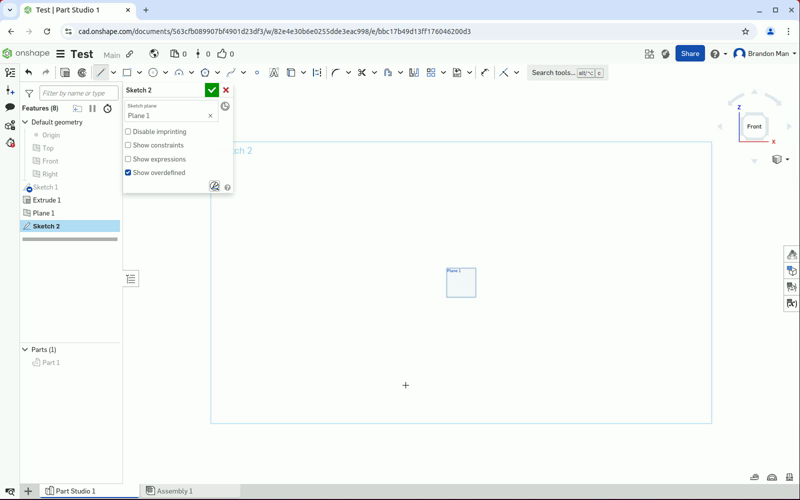
key_up(shift)
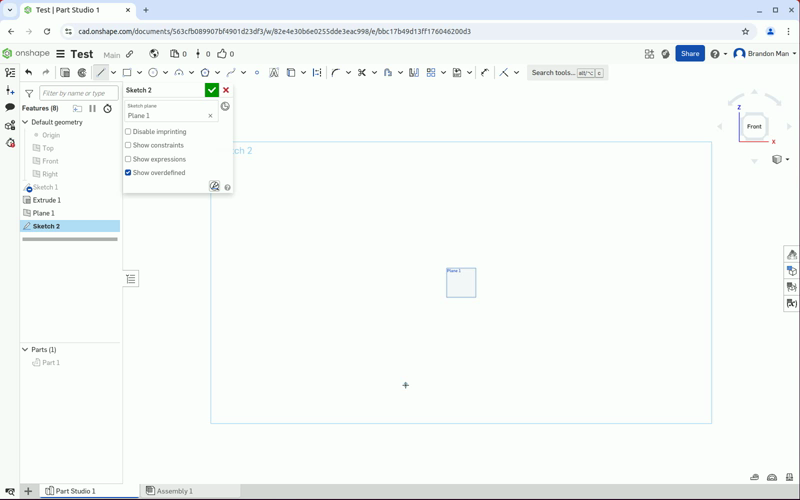
key_down(shift)
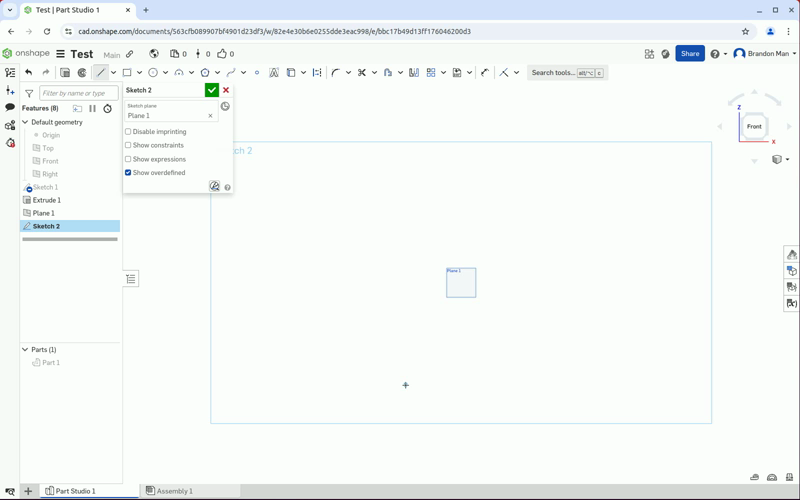
mouse_move(497, 384)
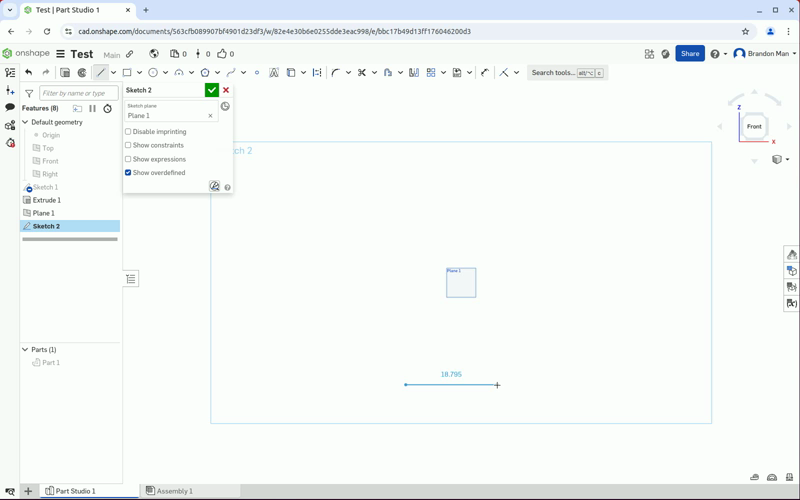
click(497, 384)
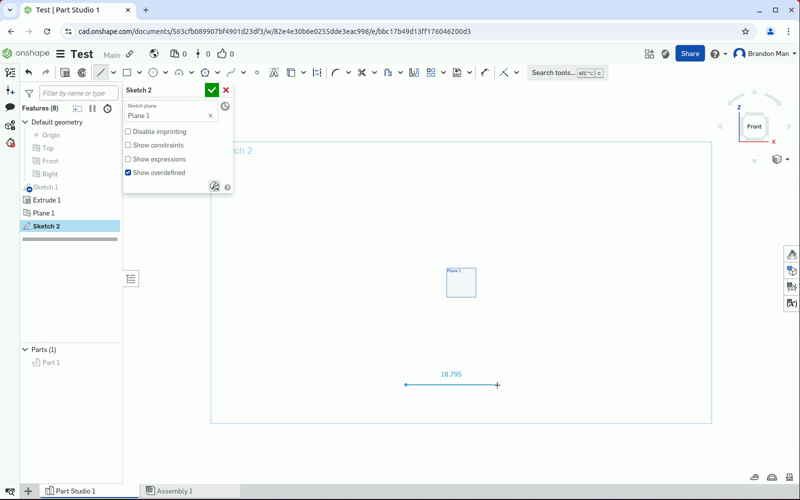
key_up(shift)
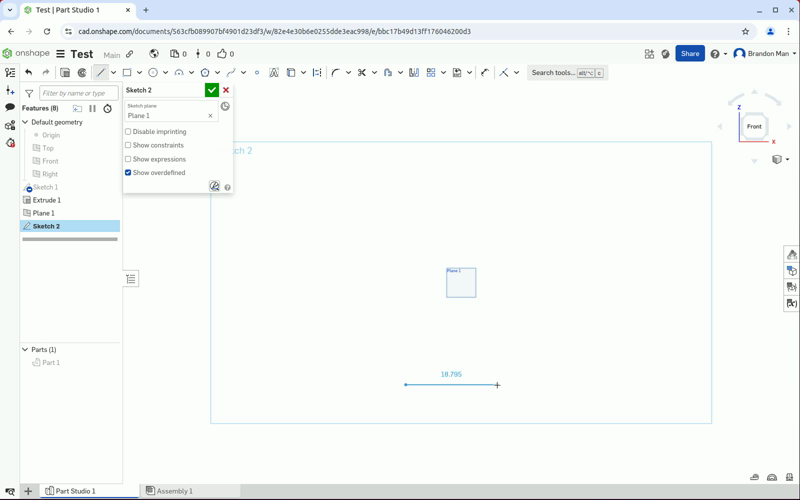
key_down(shift)
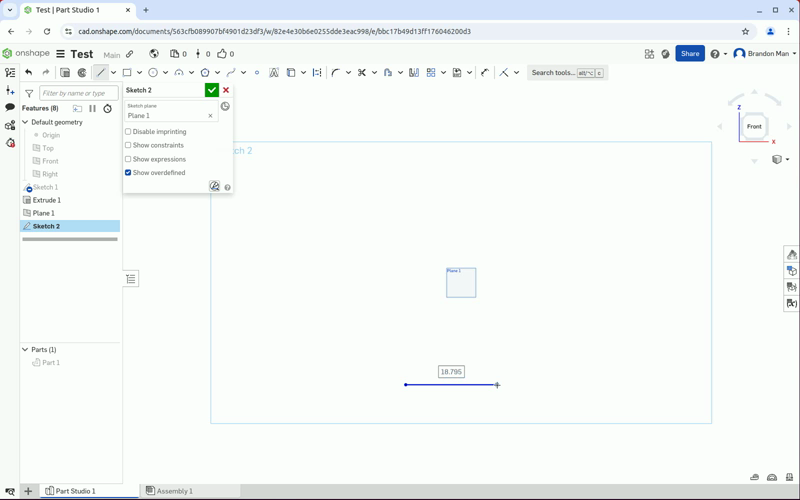
mouse_move(497, 214)
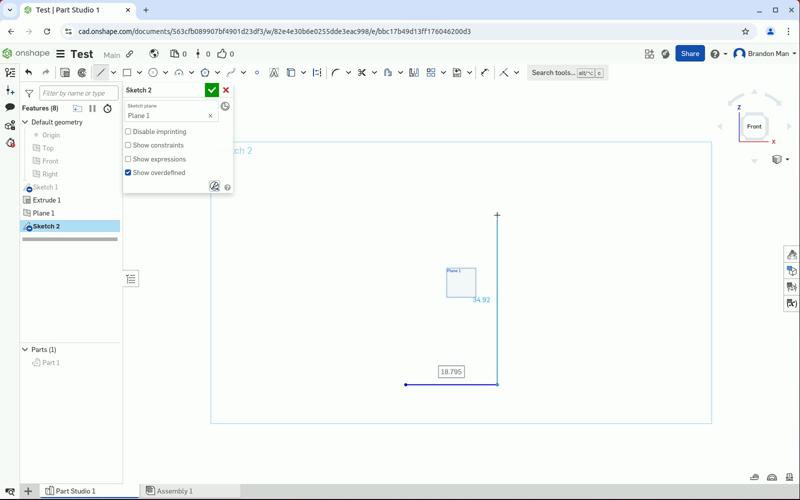
click(497, 214)
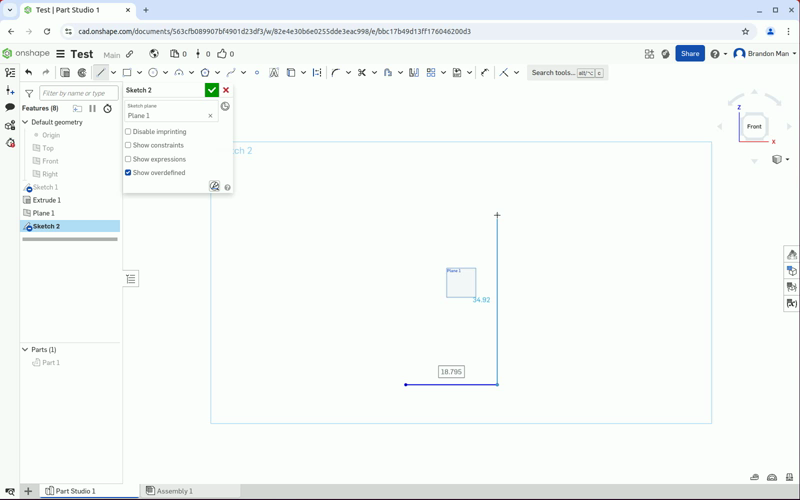
key_up(shift)
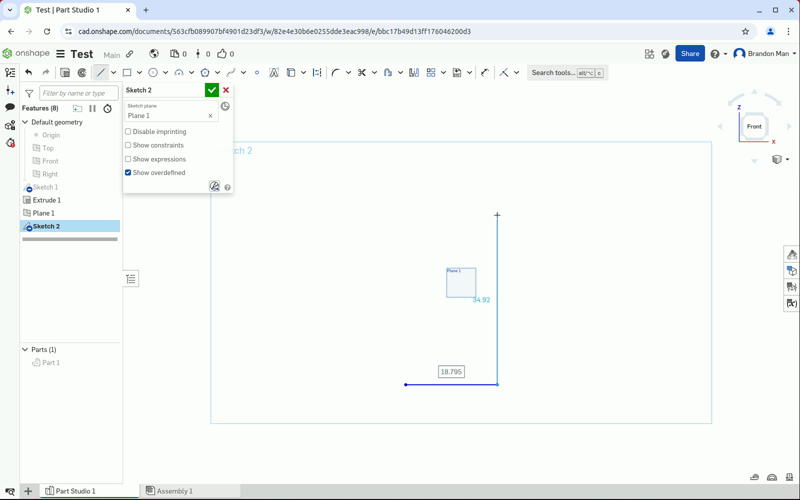
key_down(shift)
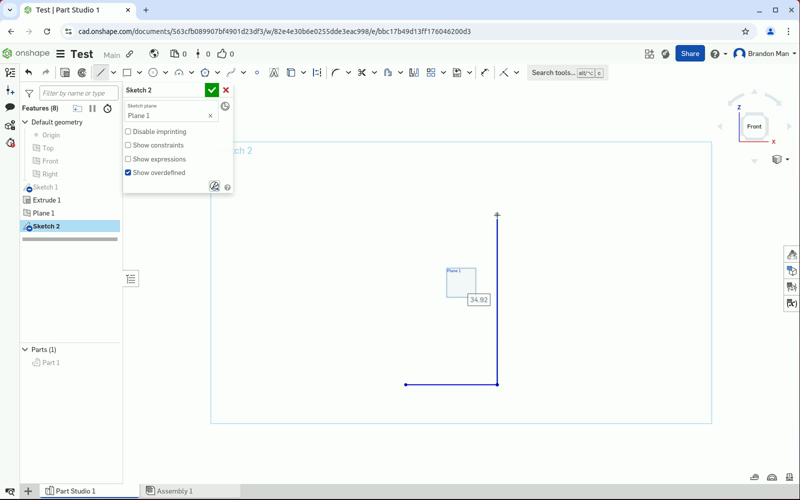
mouse_move(405, 214)
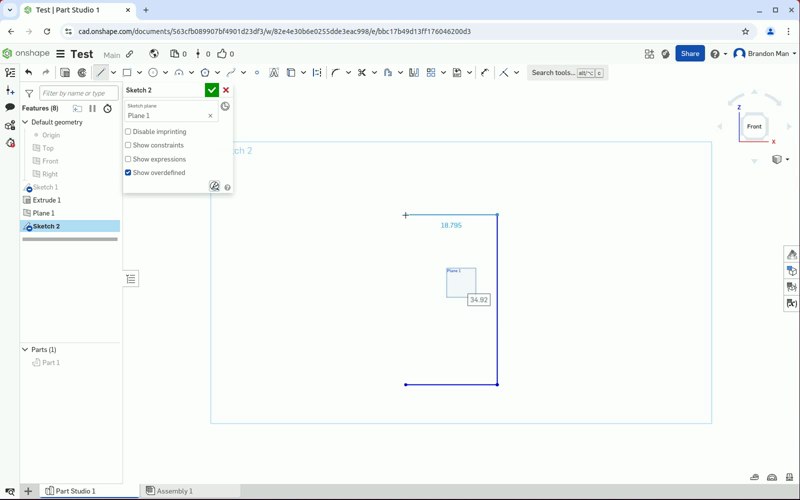
click(405, 214)
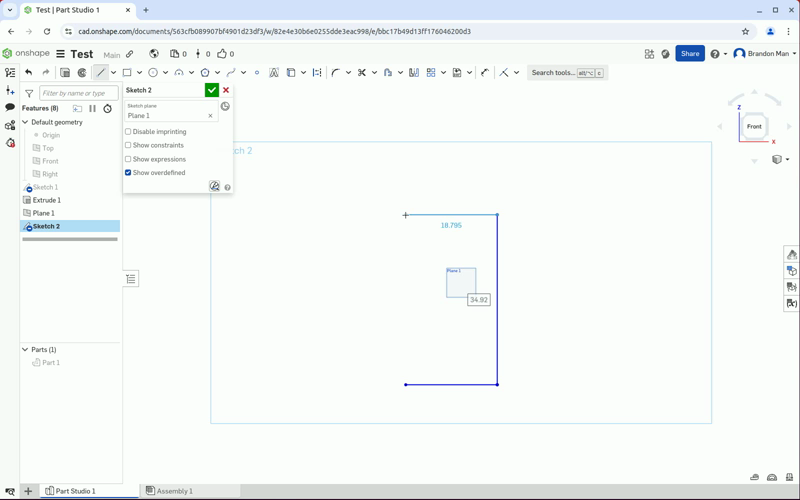
key_up(shift)
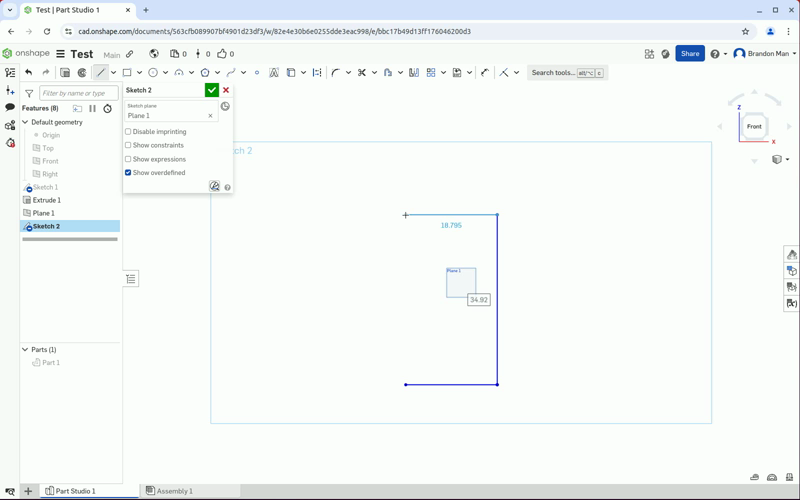
key_down(shift)
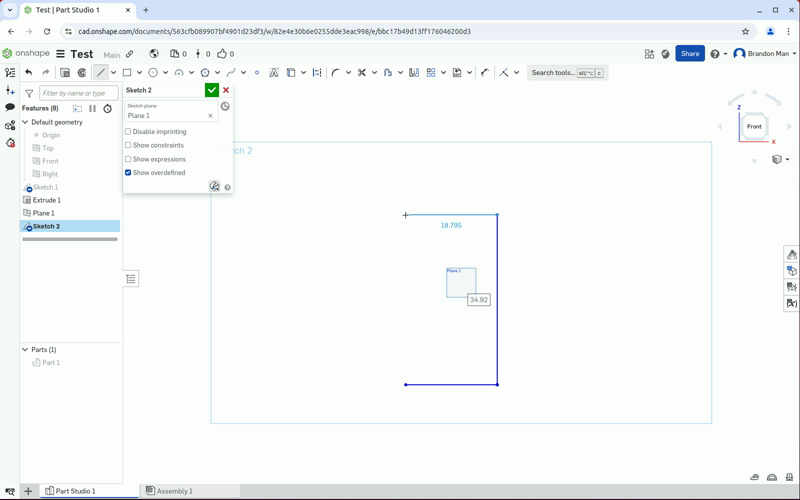
mouse_move(405, 384)
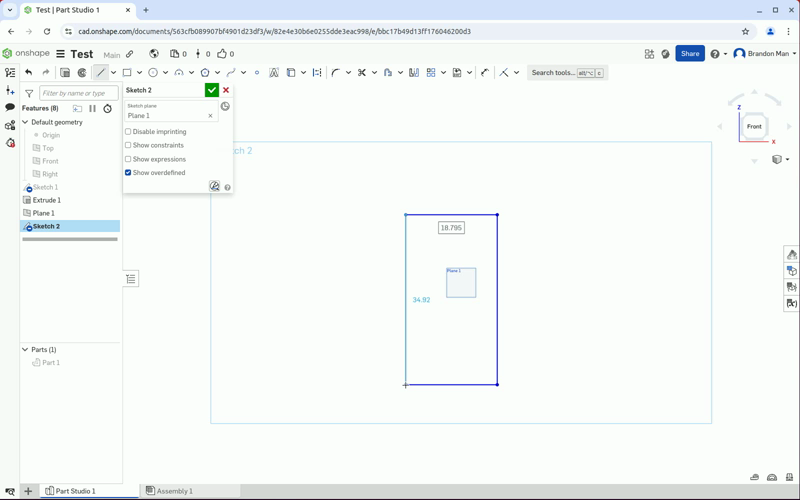
key_up(shift)
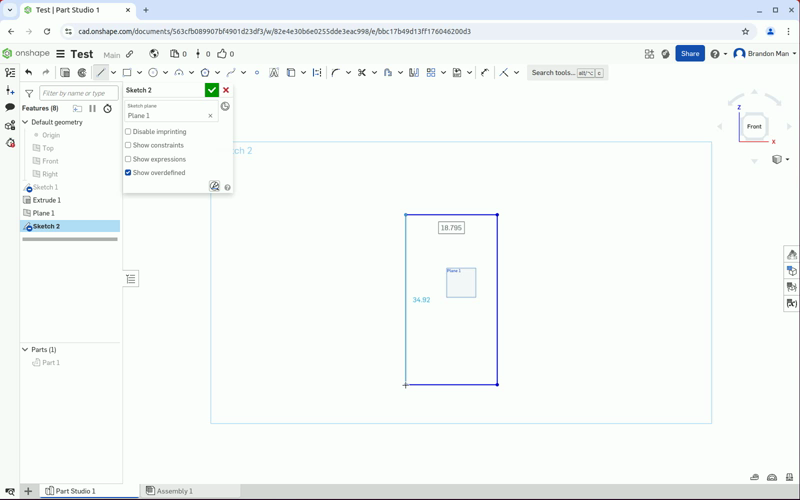
click(405, 384)
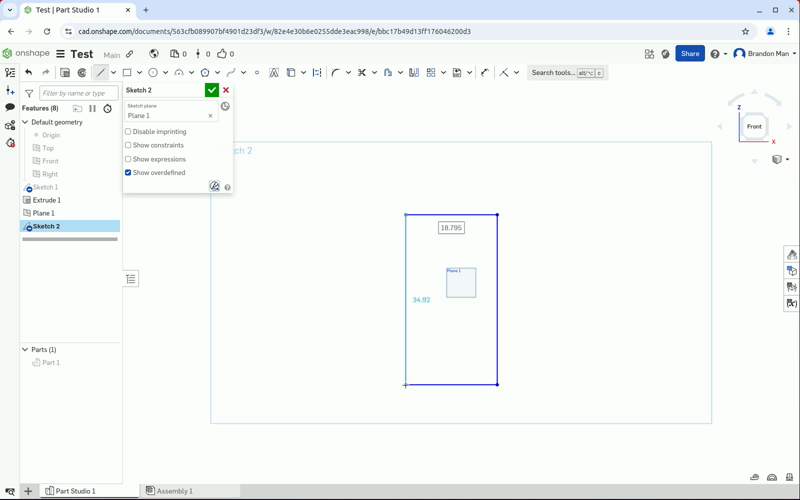
key(esc)
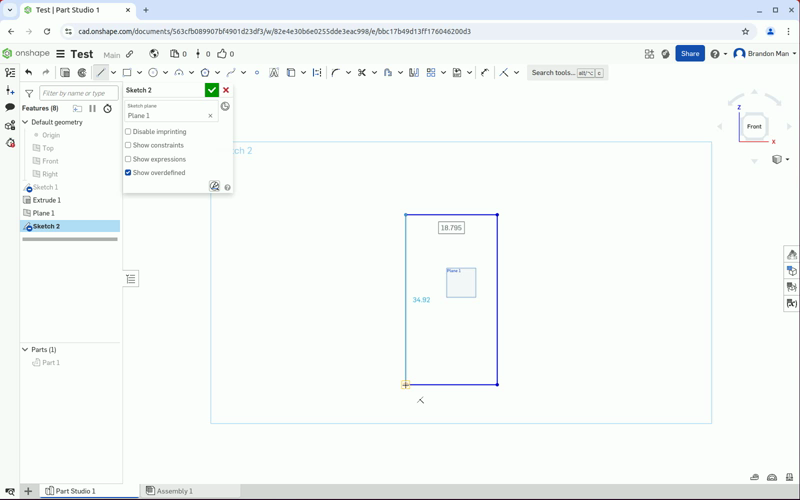
mouse_move(451, 317)
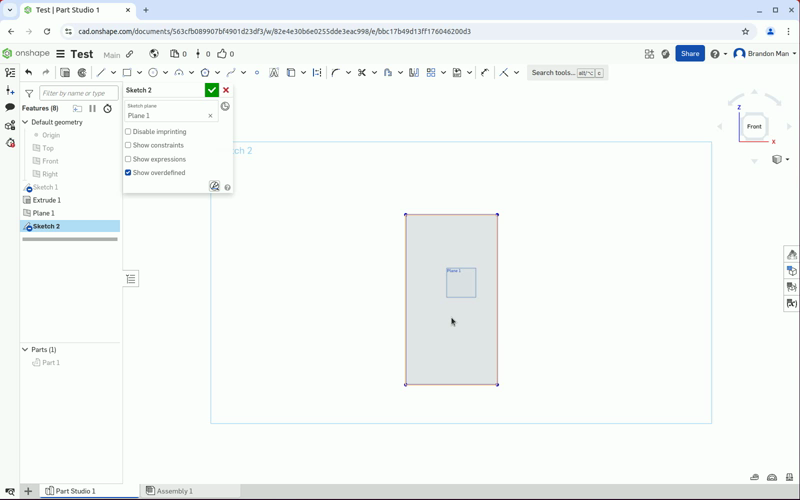
click(451, 317)
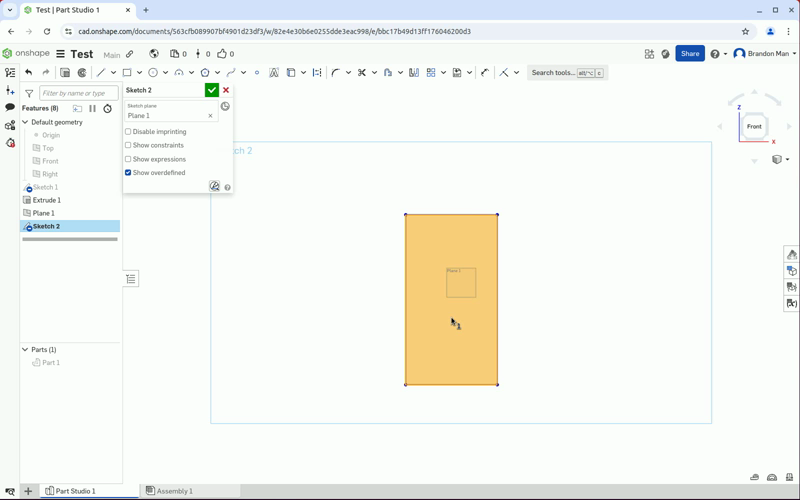
mouse_move(73, 352)
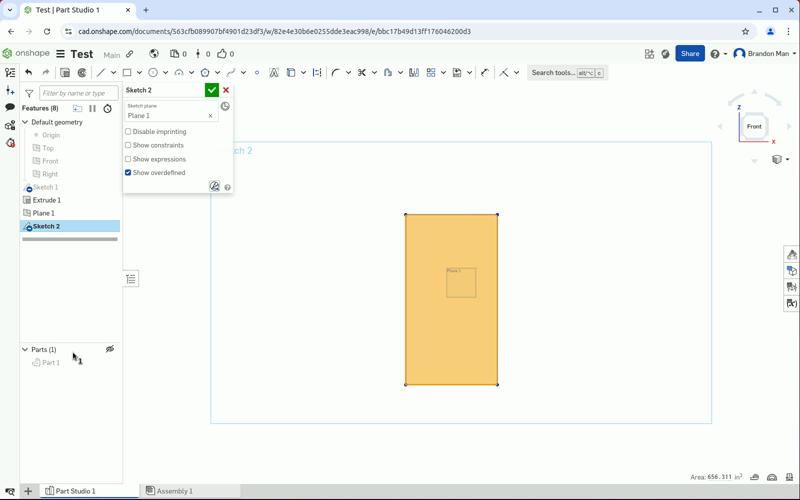
key(shift+y)
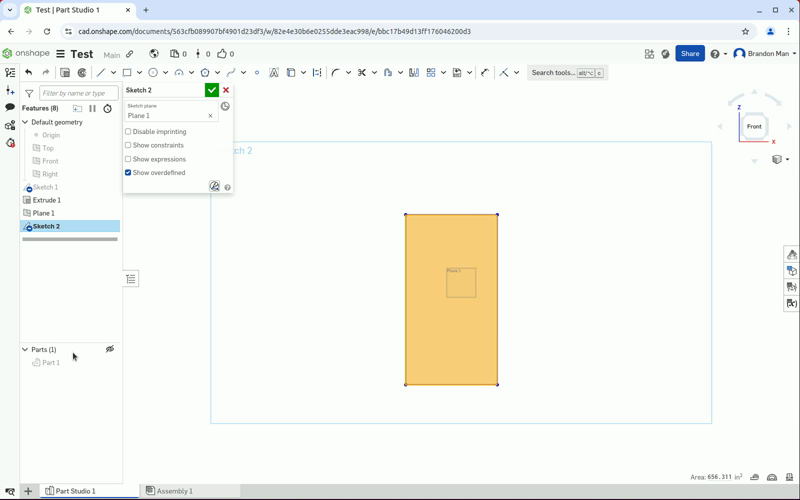
key(shift+e)
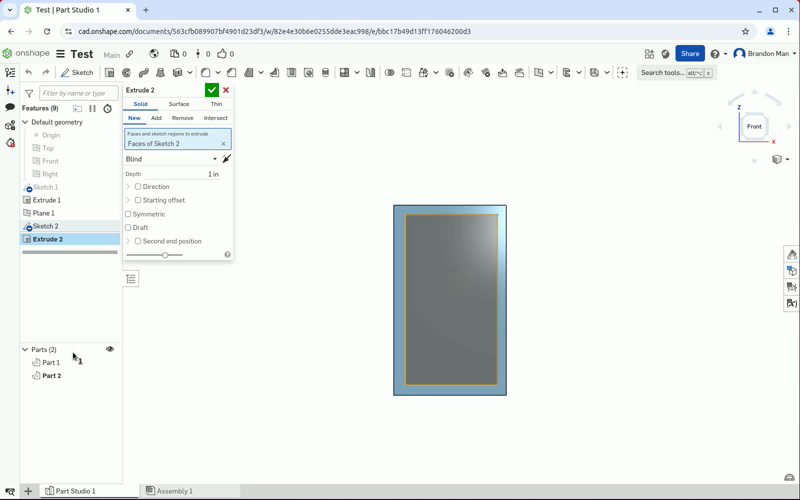
mouse_move(143, 106)
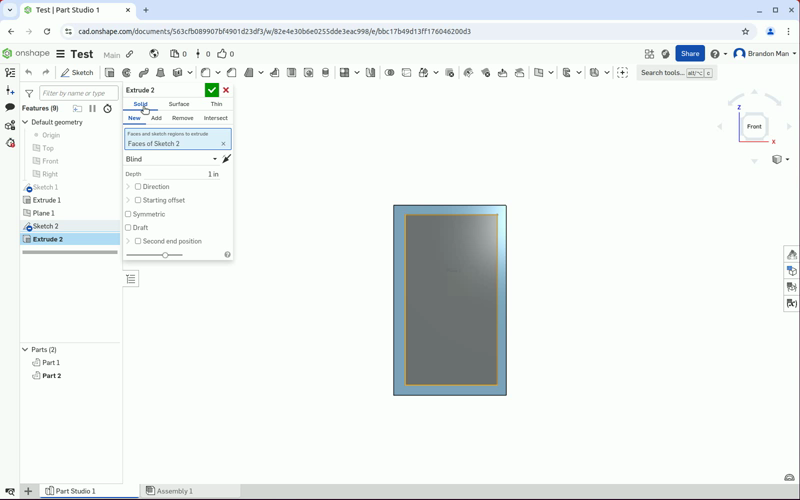
click(143, 106)
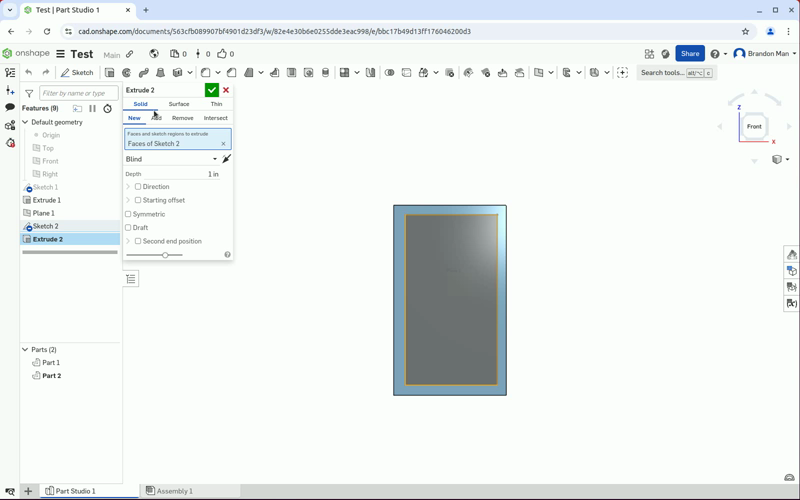
mouse_move(186, 120)
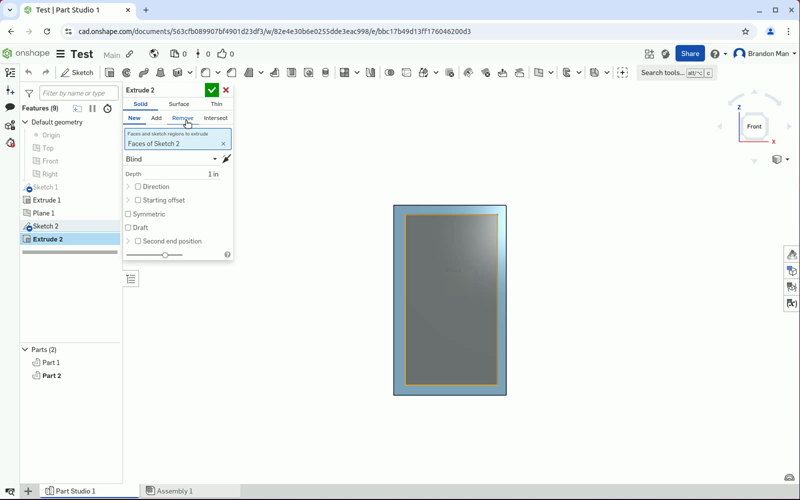
click(186, 120)
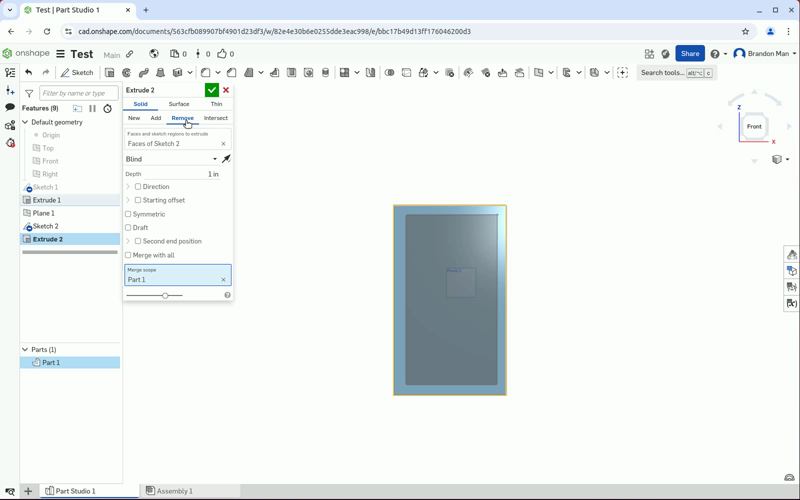
key(tab, 4)
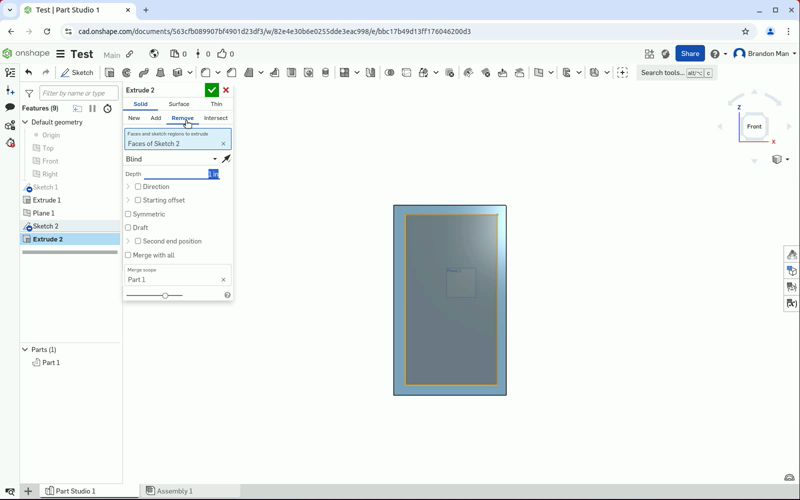
text(30.811)
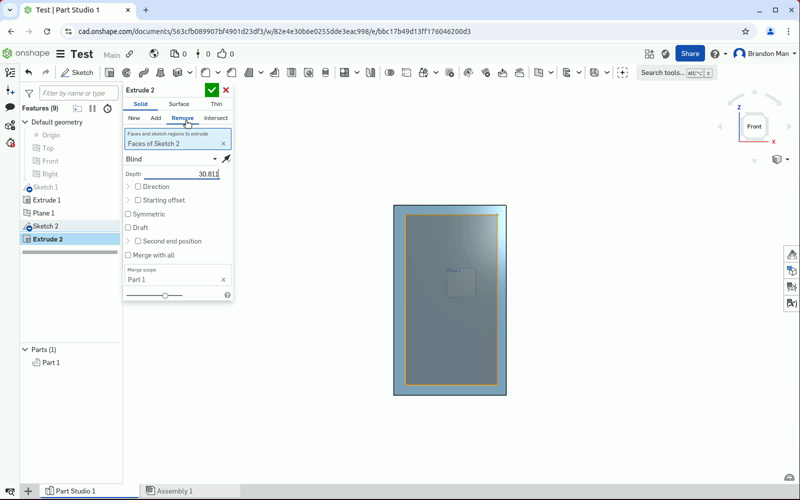
key(tab, 6)
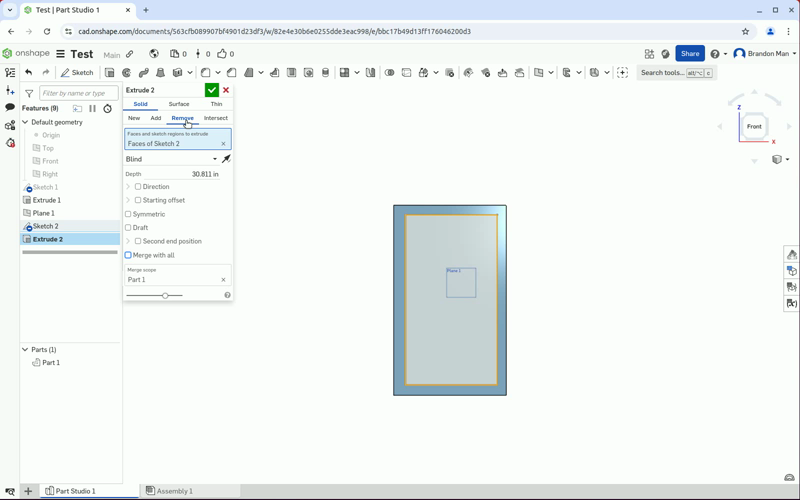
key(space)
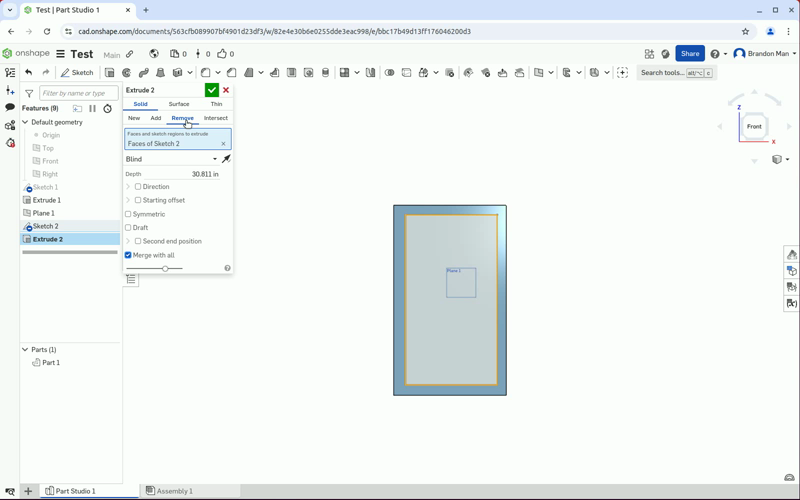
key(enter)
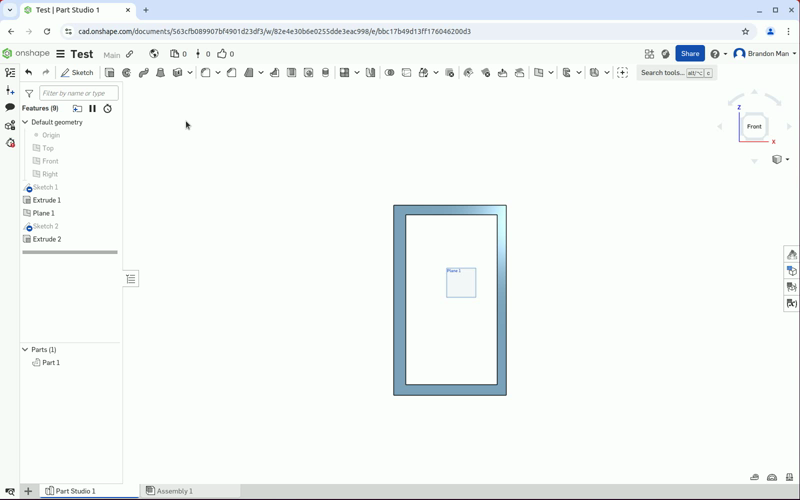
key(shift+h)
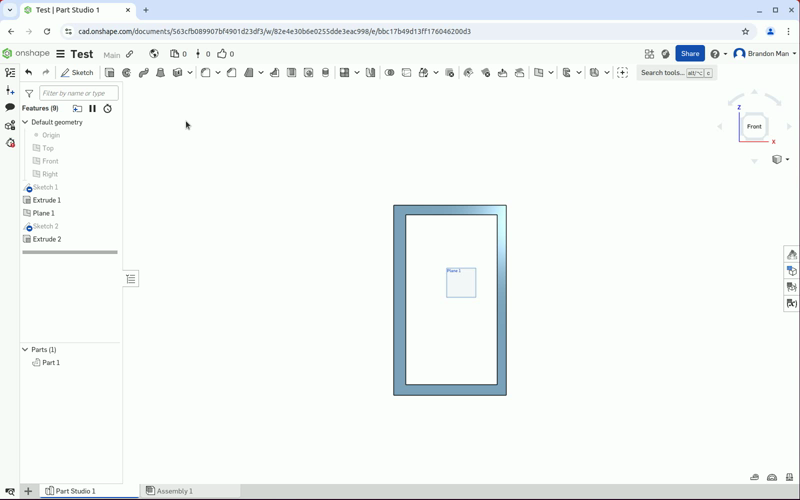
key(shift+h)
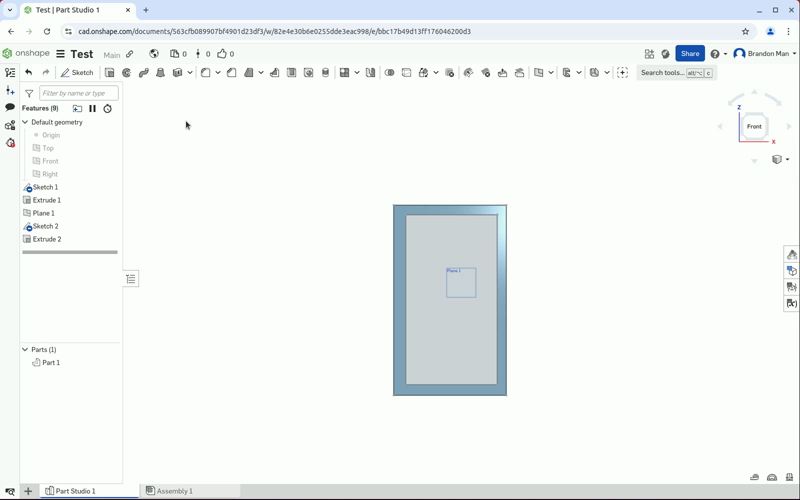
key(shift+7)
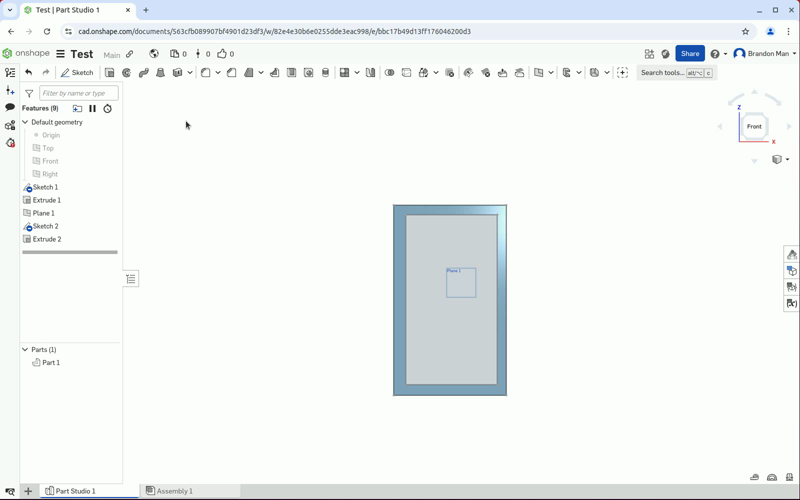
key(left, 2)
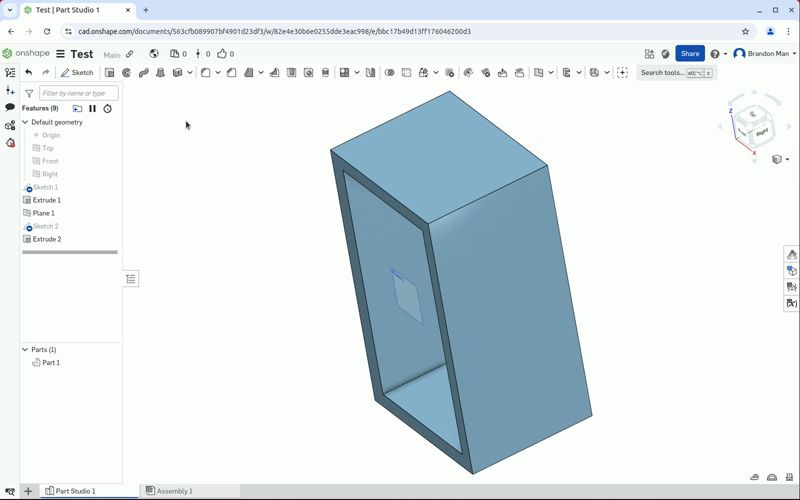
key(down, 2)
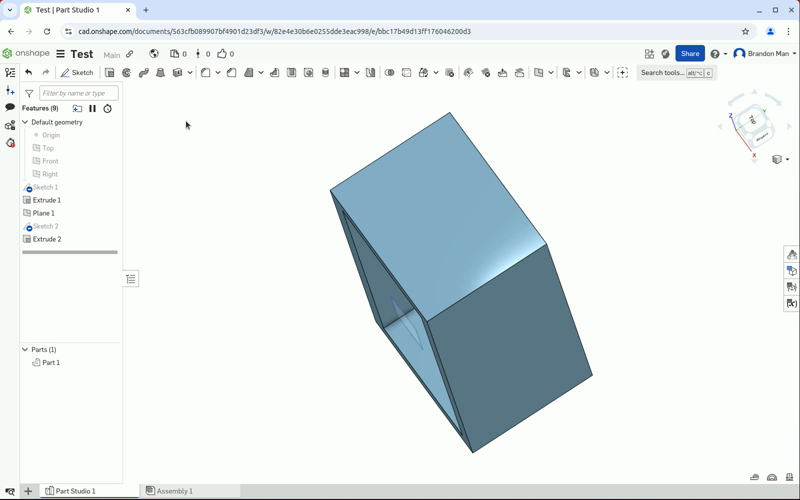
key(up, 2)
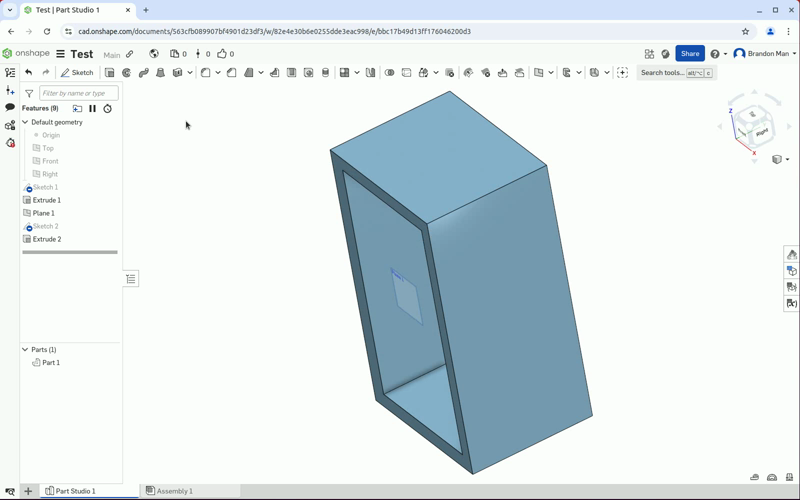
key(right, 2)
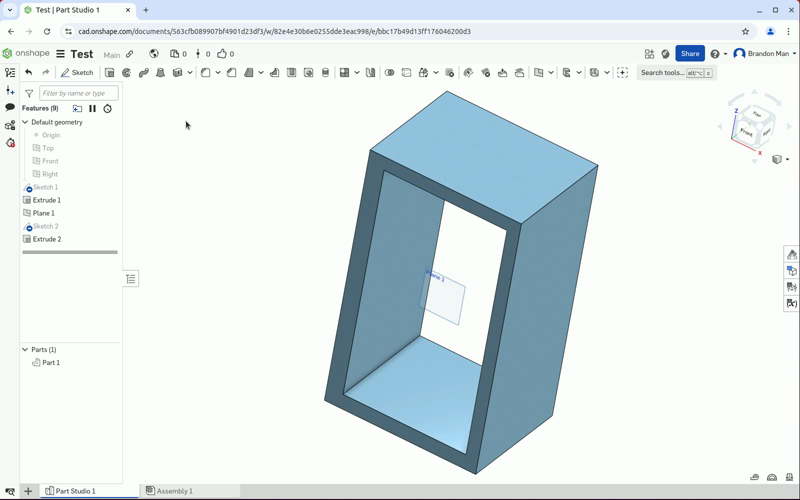
mouse_move(73, 189)
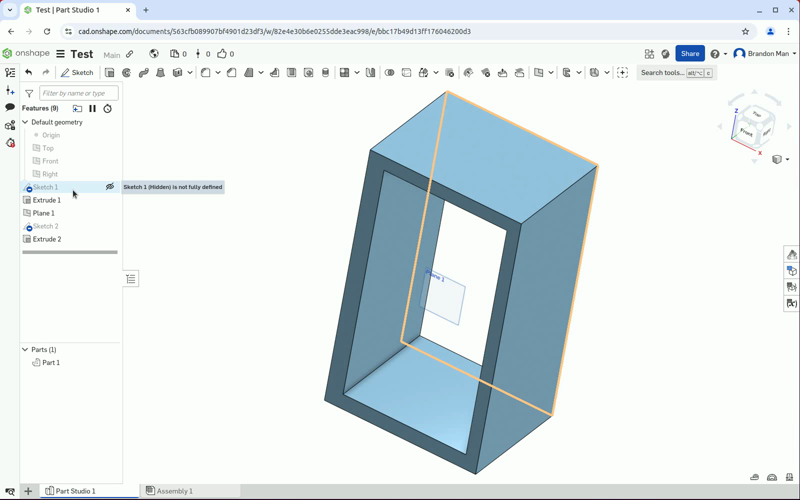
click(73, 189)